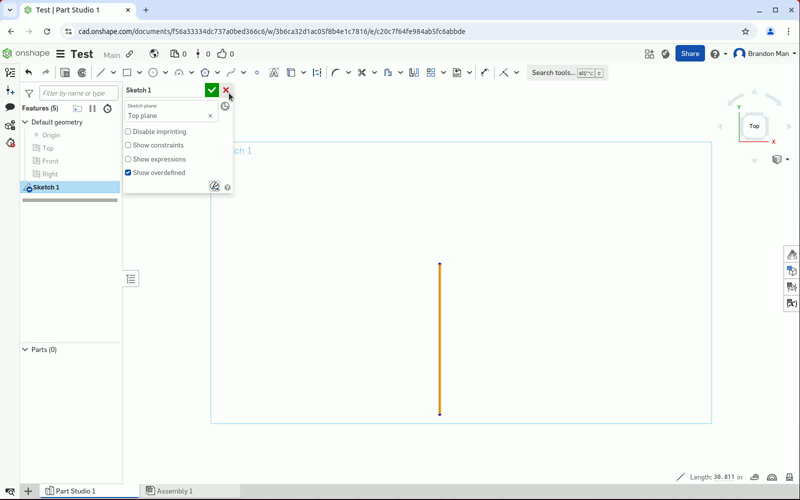
key(shift+h)
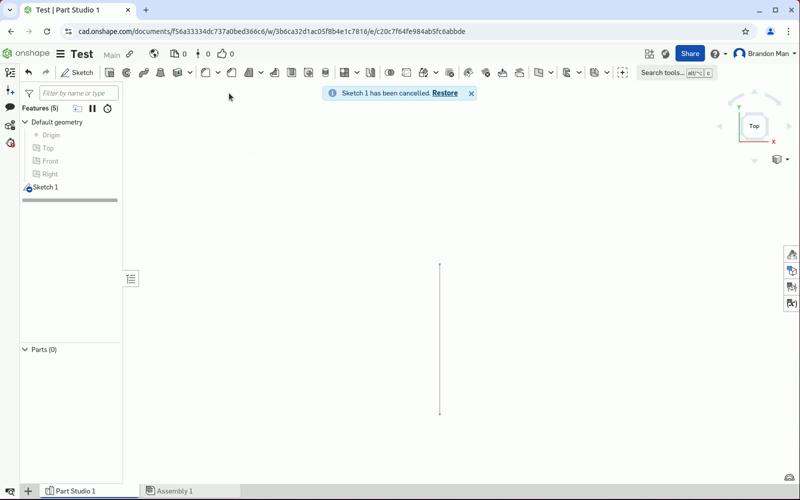
key(shift+s)
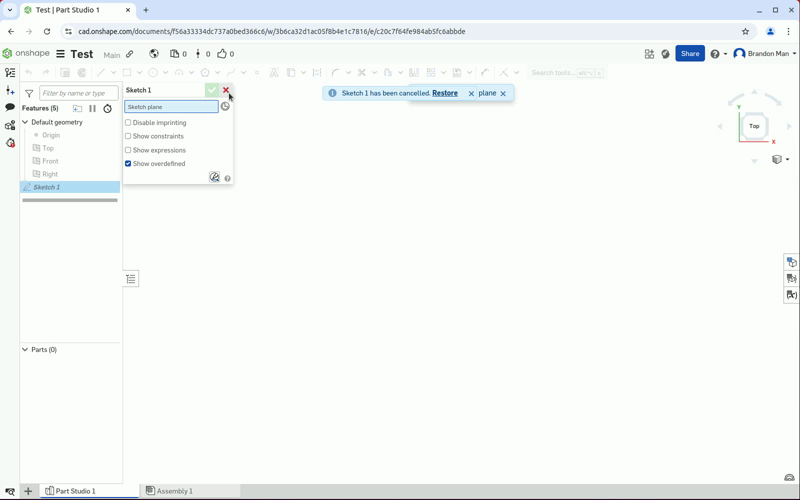
mouse_move(73, 150)
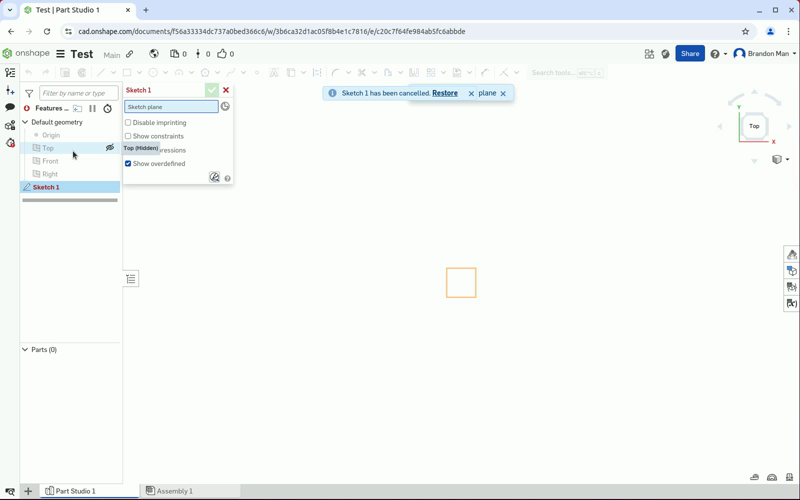
click(73, 150)
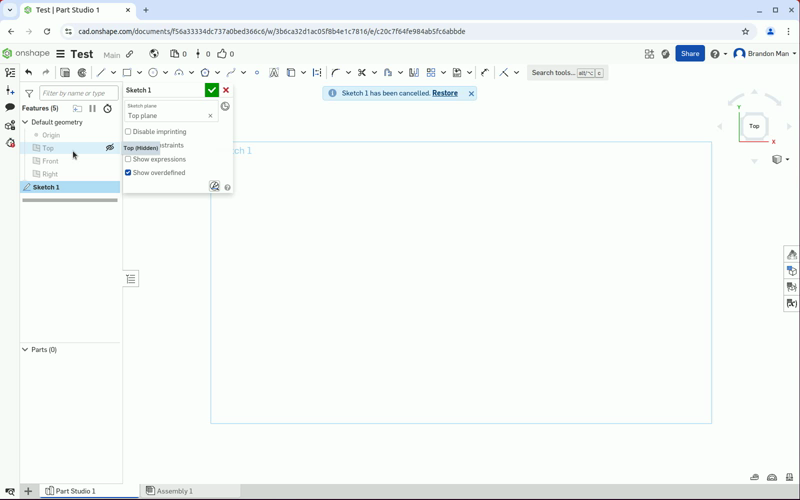
mouse_move(73, 352)
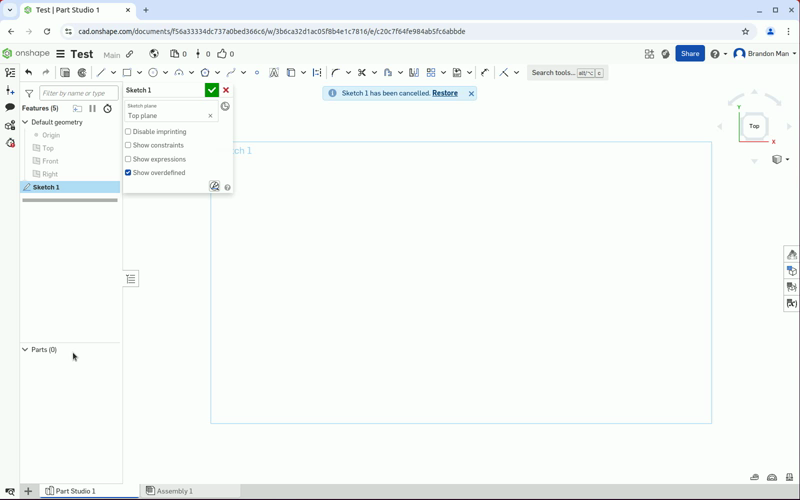
key(y)
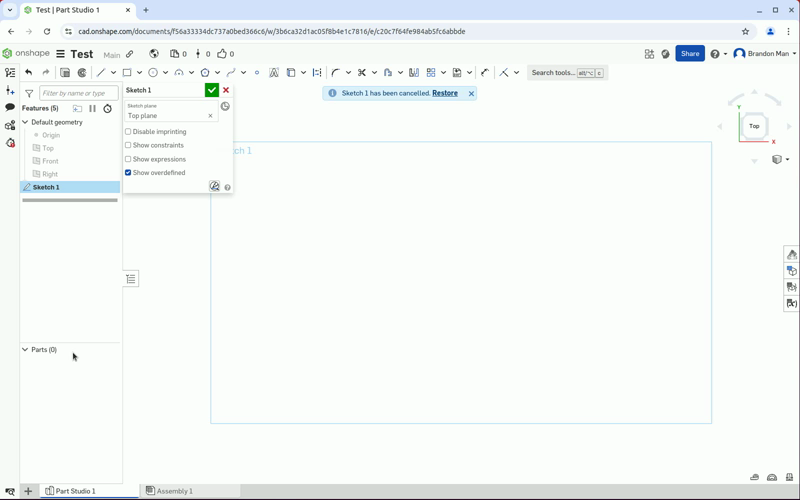
key(c)
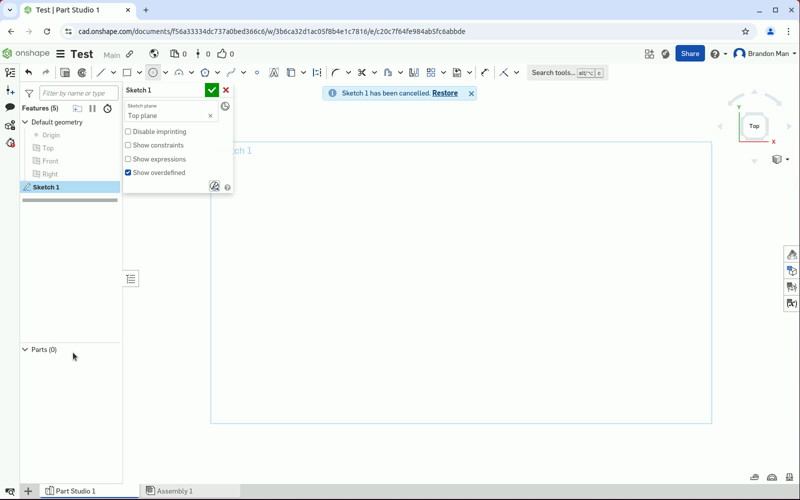
key_down(shift)
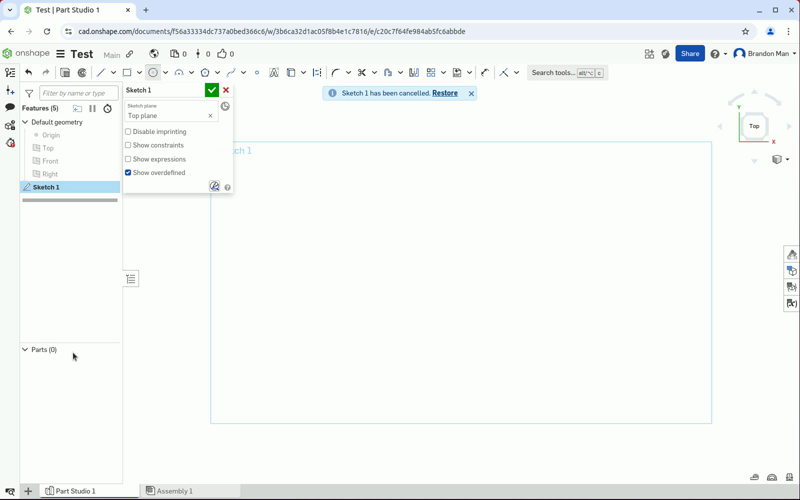
mouse_move(461, 282)
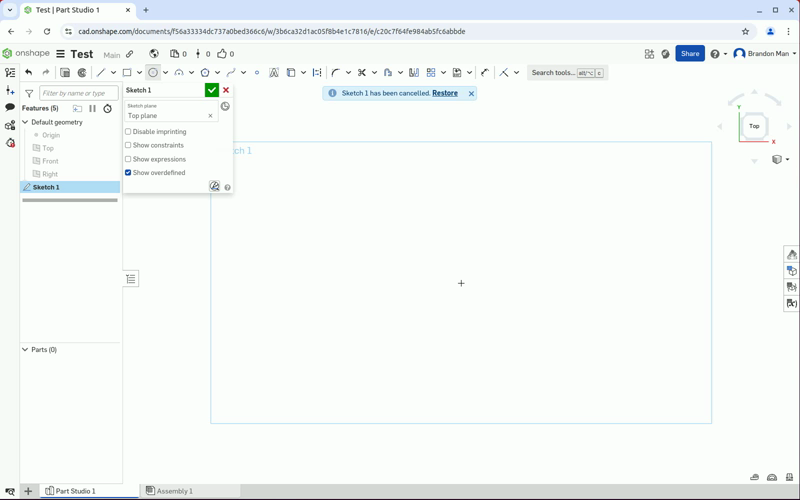
click(461, 282)
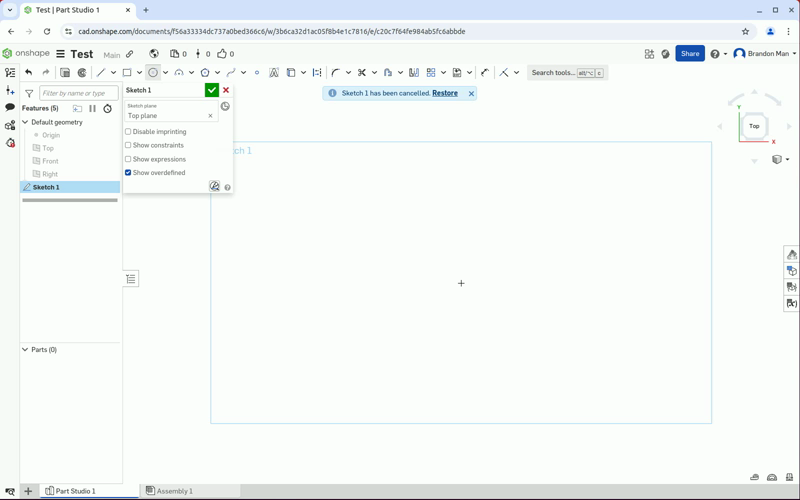
key_up(shift)
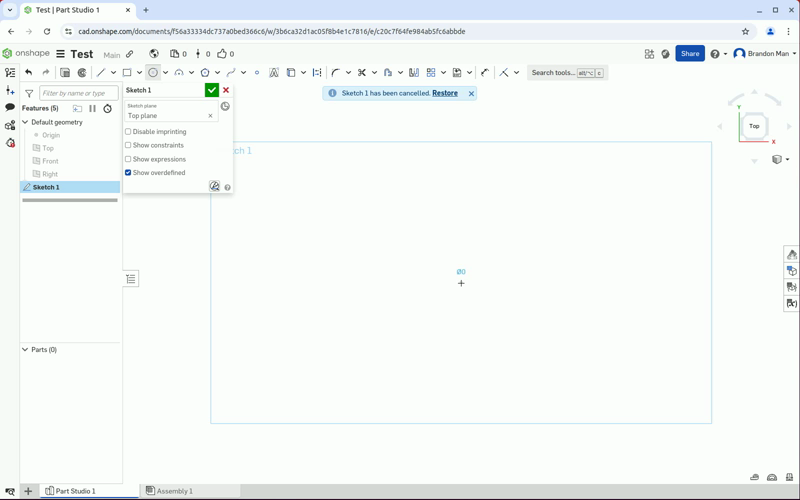
mouse_move(574, 282)
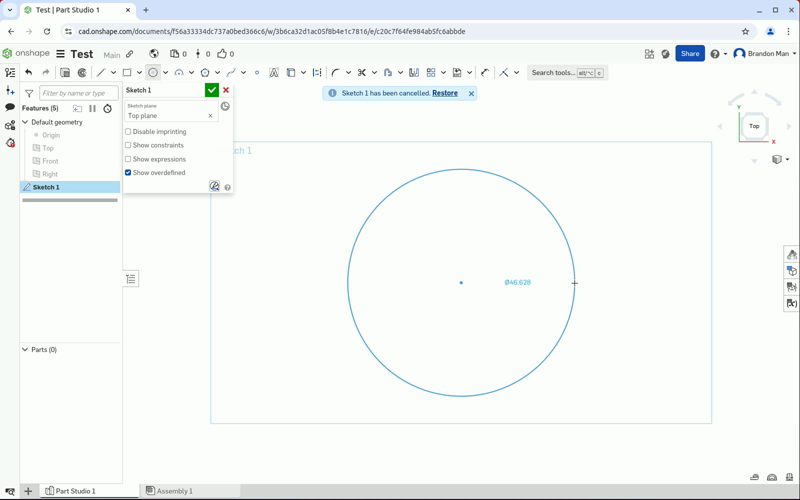
click(574, 282)
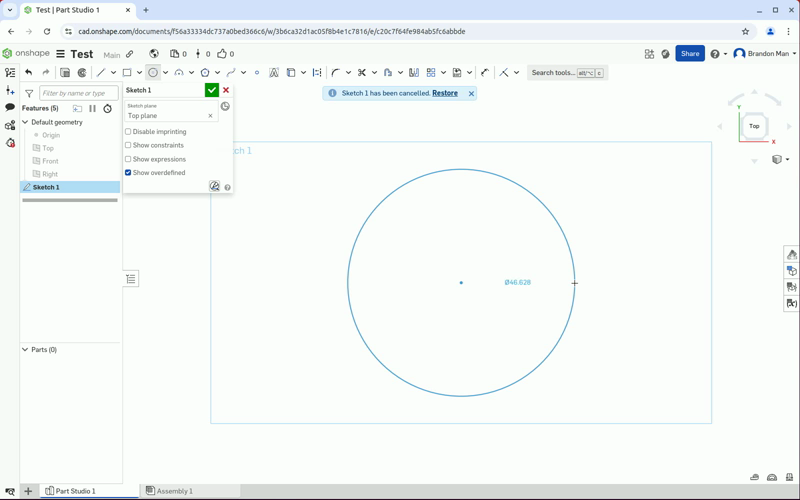
key(esc)
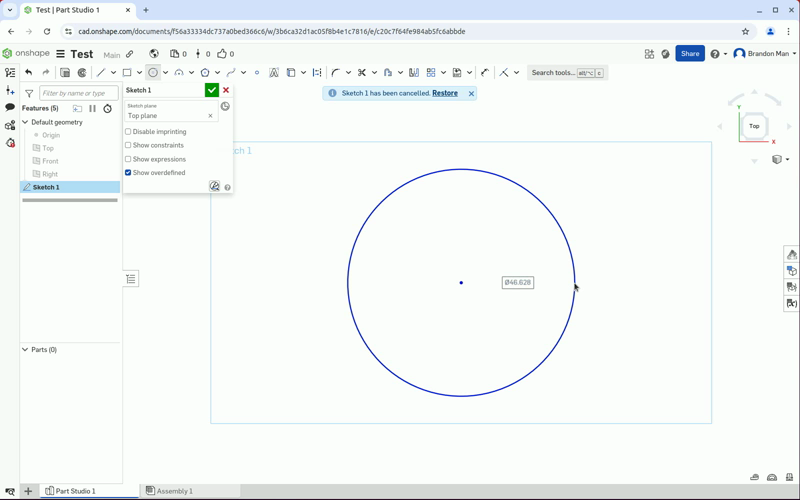
key(c)
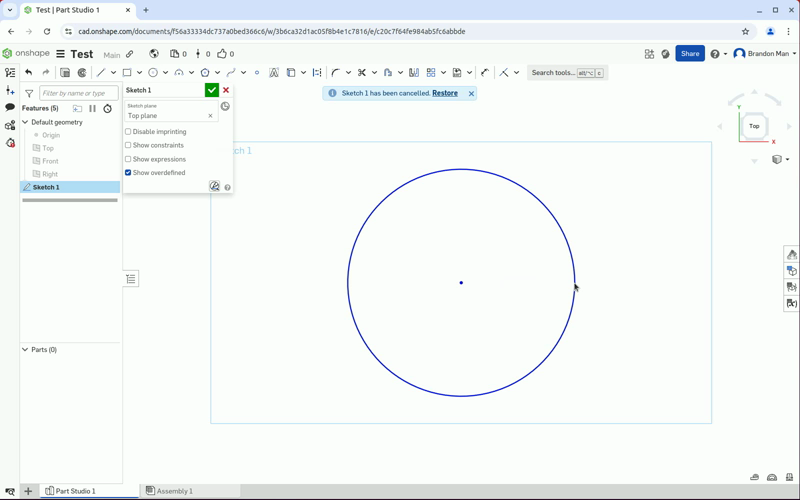
key_down(shift)
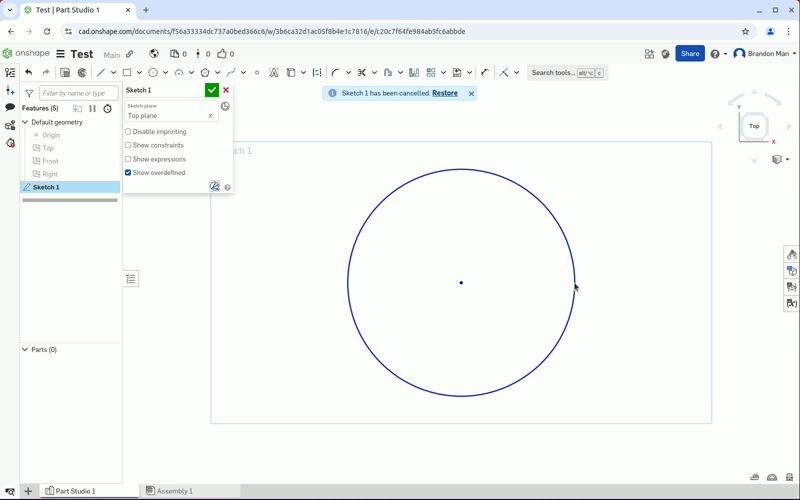
mouse_move(461, 282)
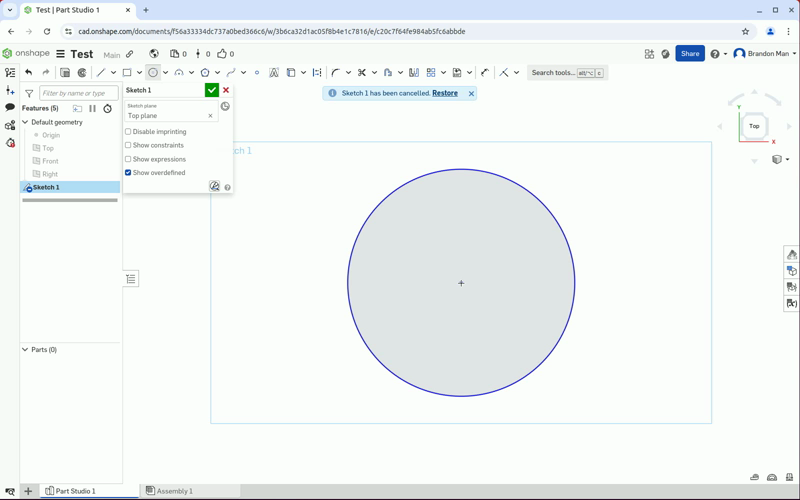
click(461, 282)
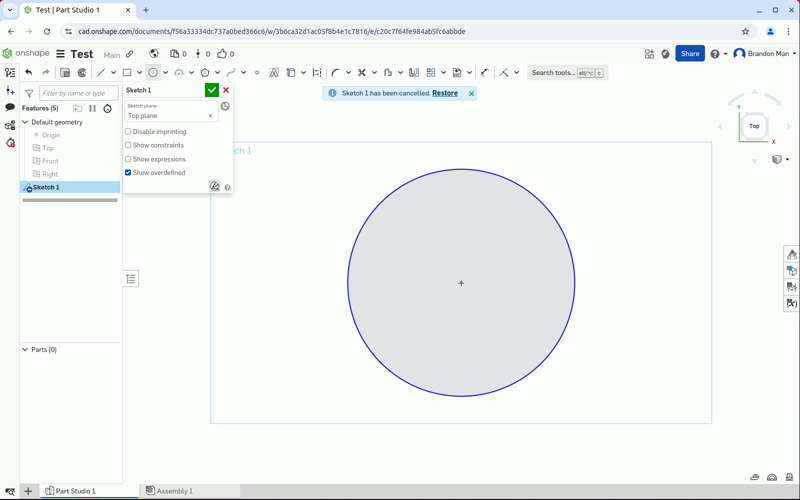
key_up(shift)
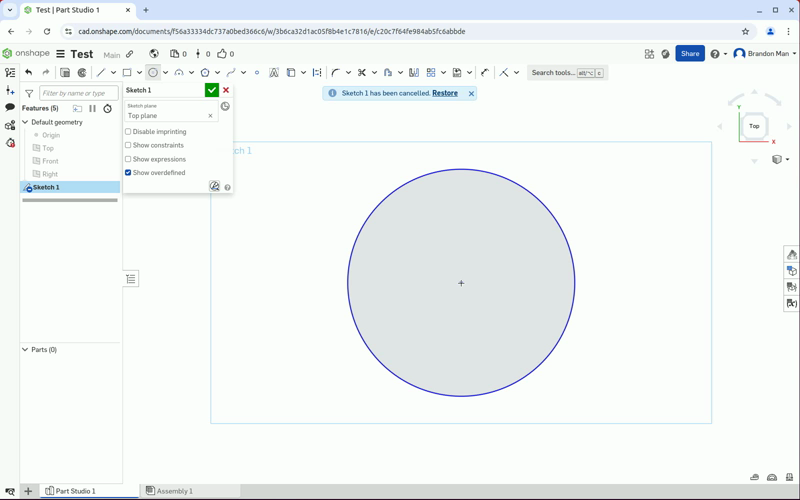
mouse_move(541, 282)
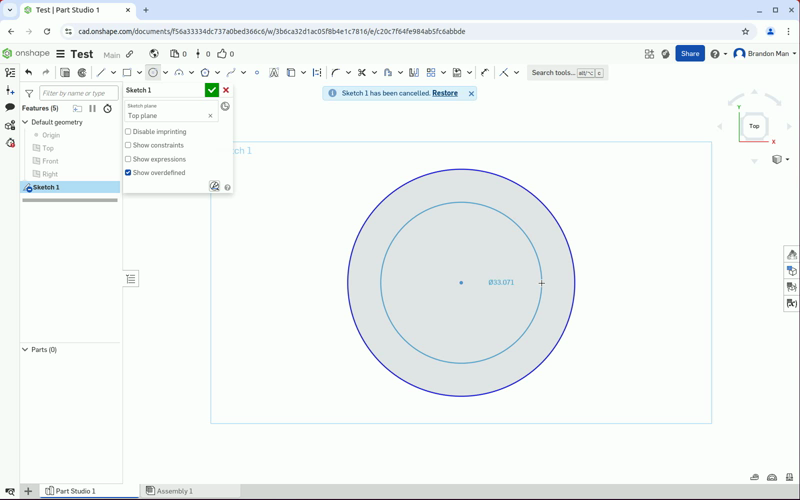
click(541, 282)
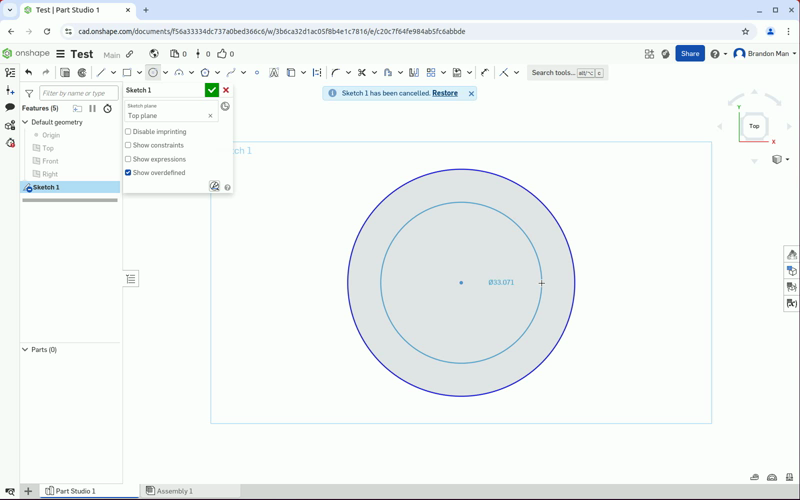
key(esc)
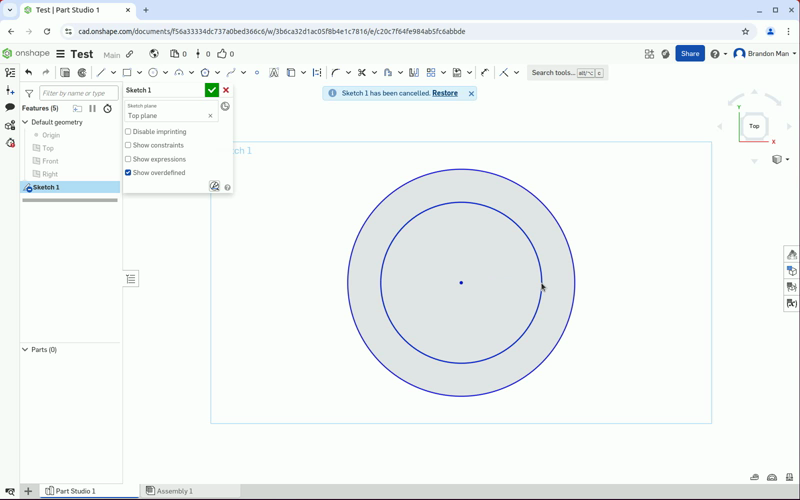
mouse_move(419, 370)
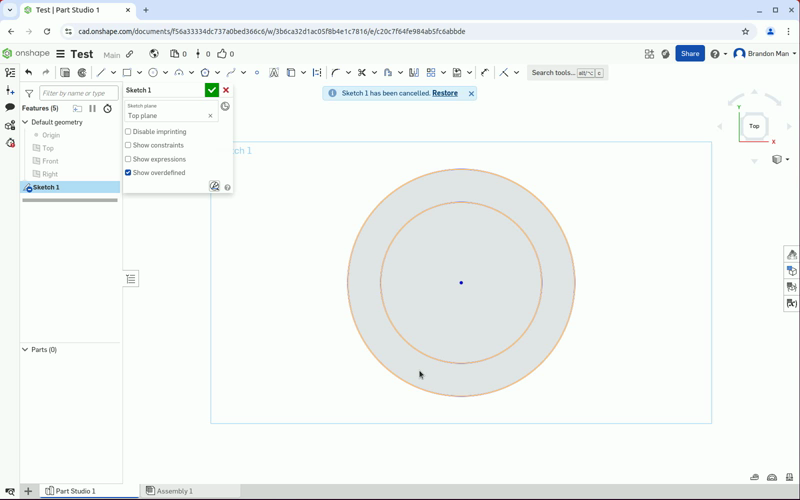
click(419, 370)
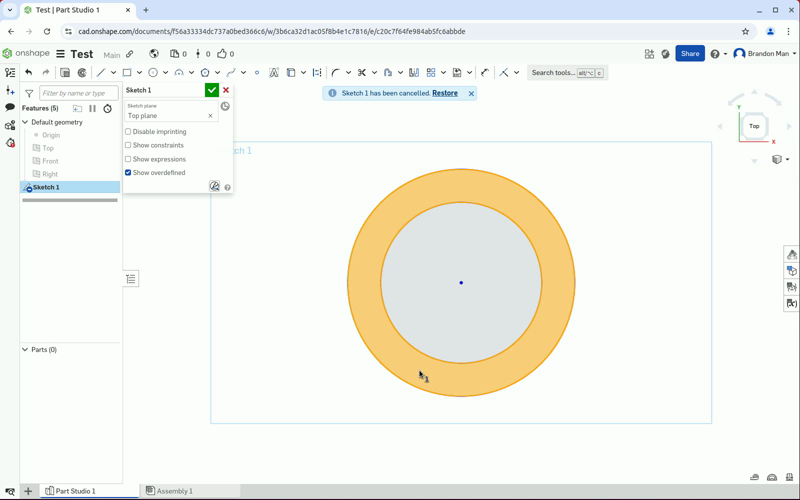
mouse_move(73, 352)
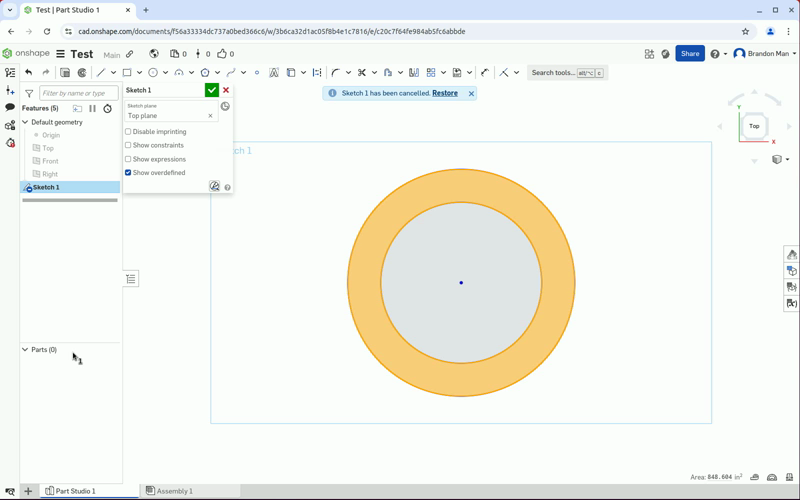
key(shift+y)
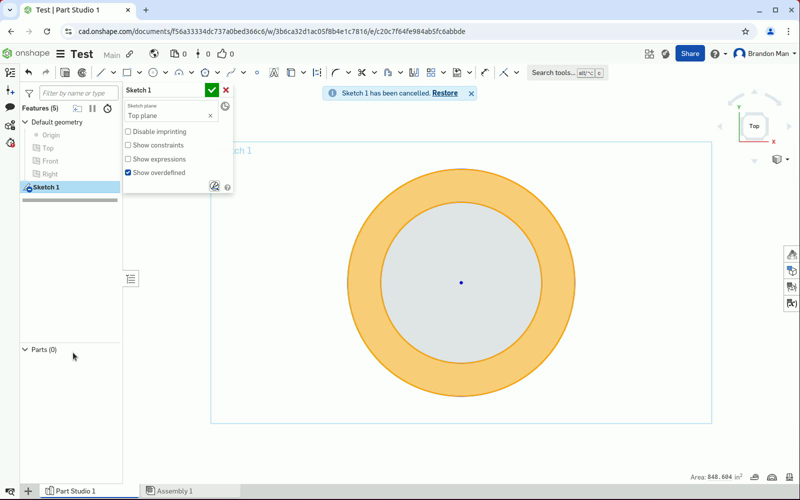
key(shift+e)
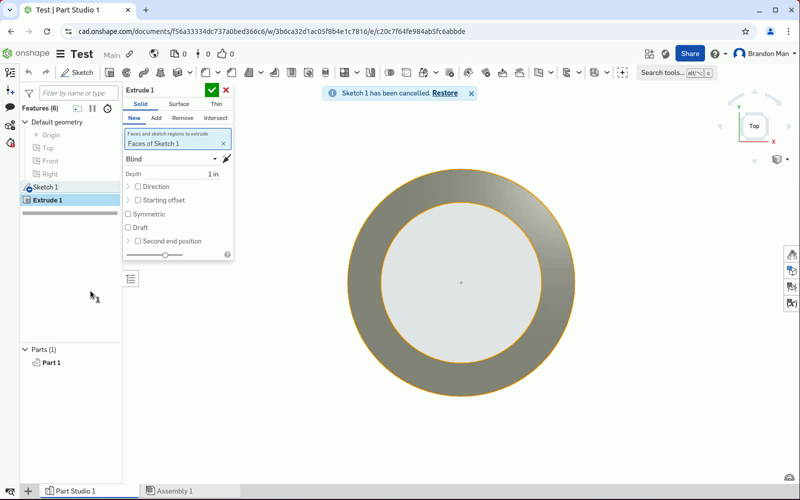
mouse_move(143, 106)
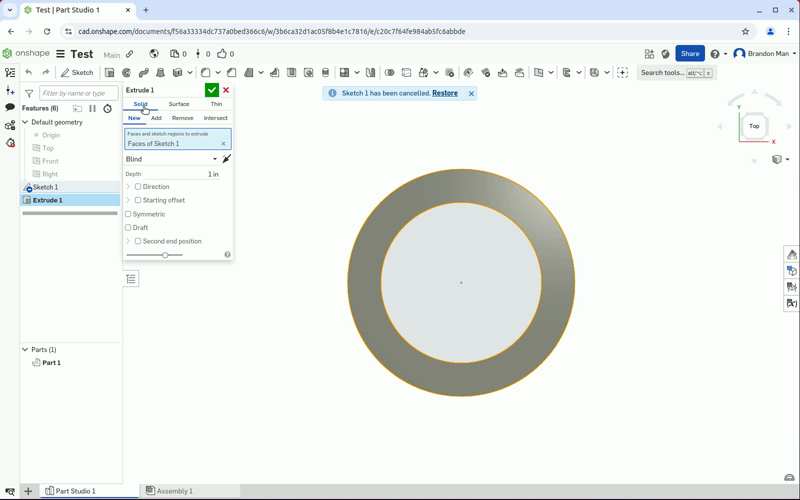
click(143, 106)
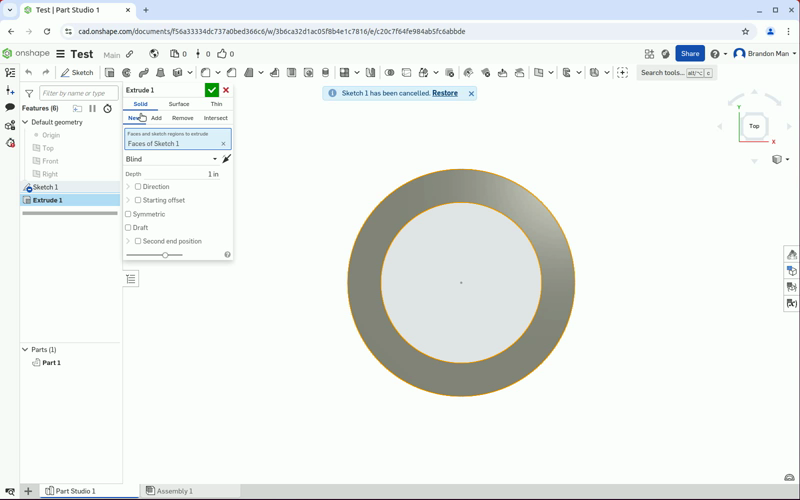
mouse_move(137, 120)
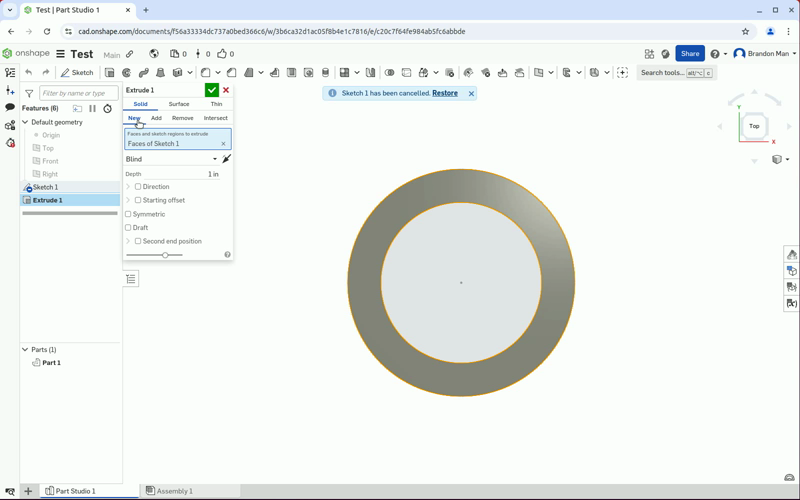
click(137, 120)
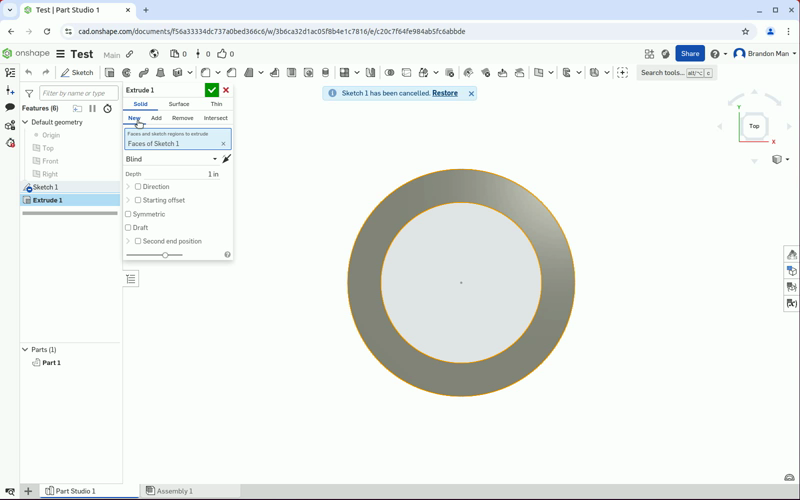
key(tab, 4)
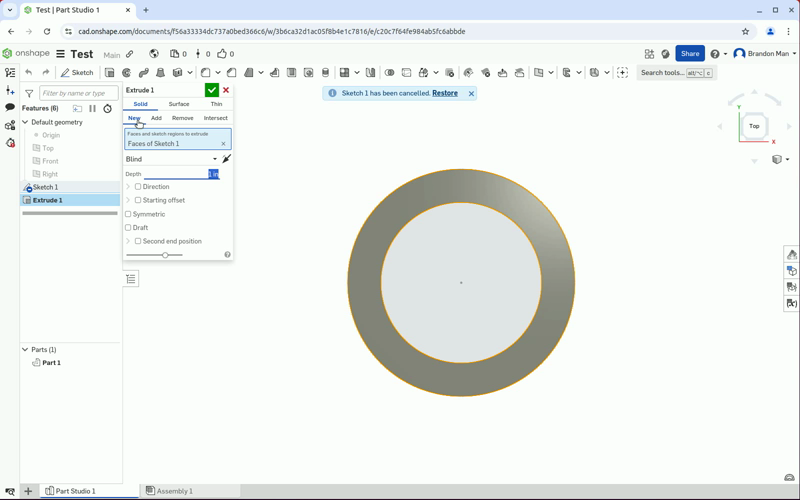
text(-5.777)
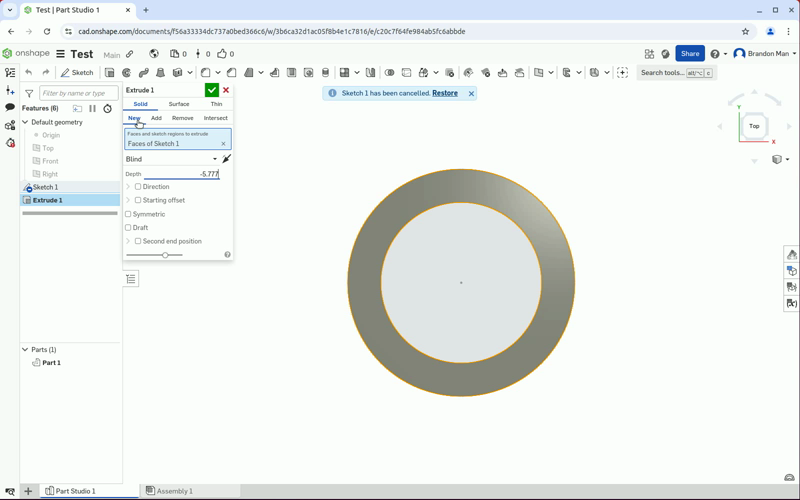
key(enter)
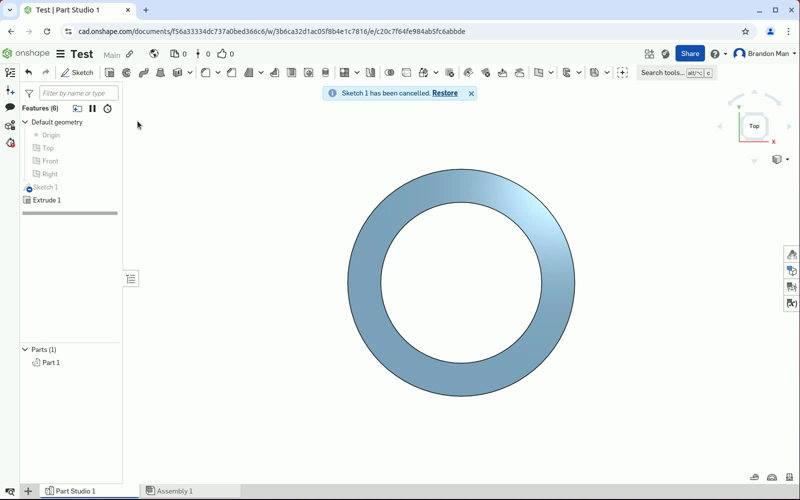
key(shift+h)
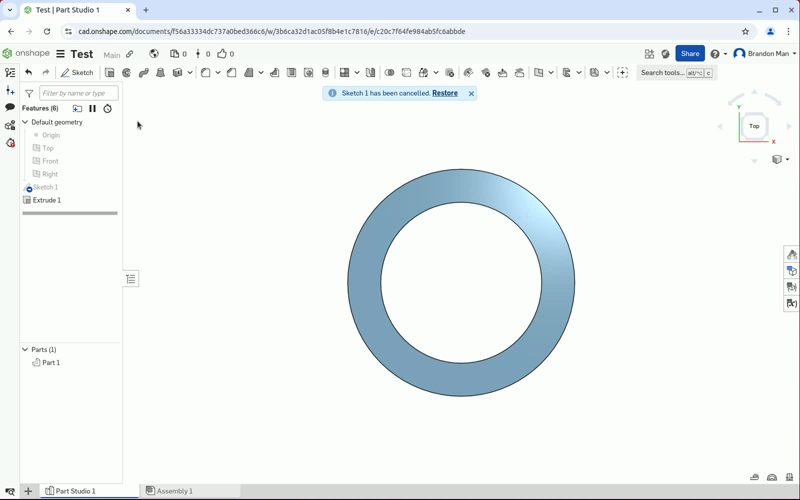
key(shift+h)
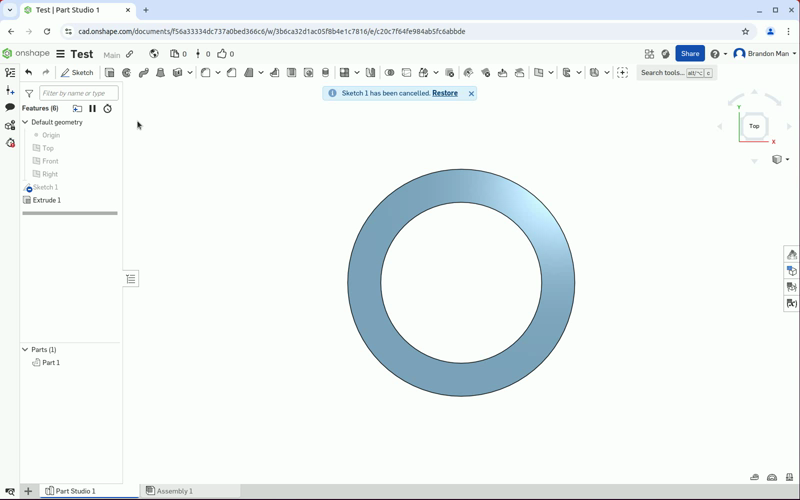
mouse_move(73, 189)
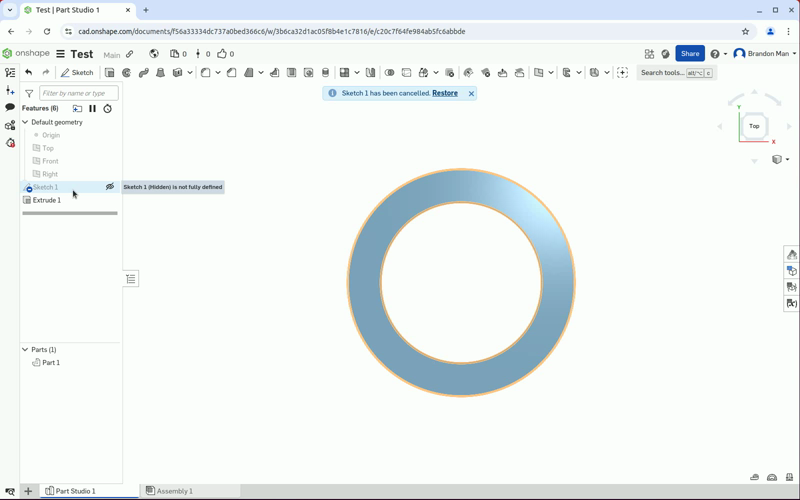
click(73, 189)
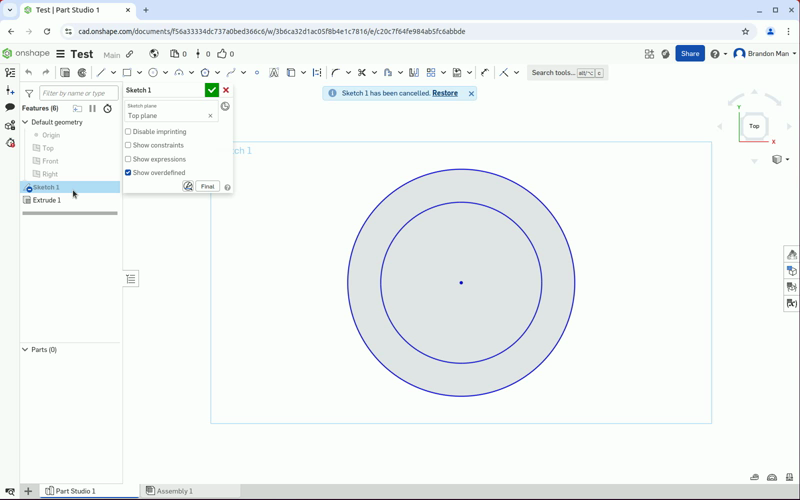
mouse_move(229, 92)
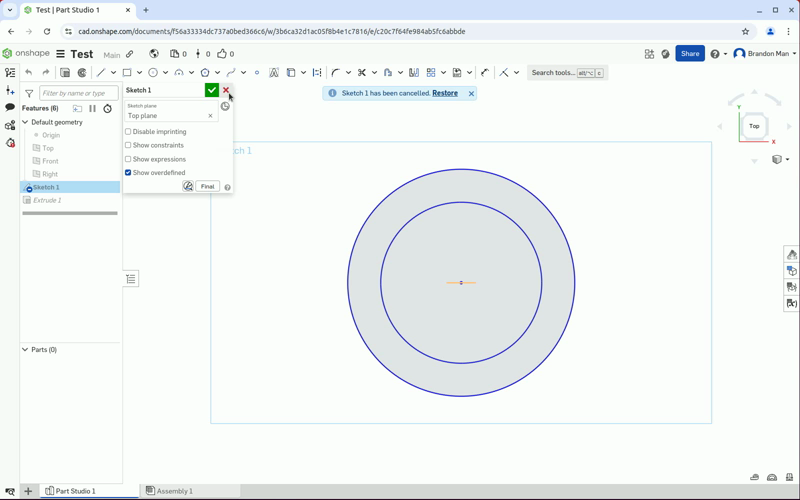
click(229, 92)
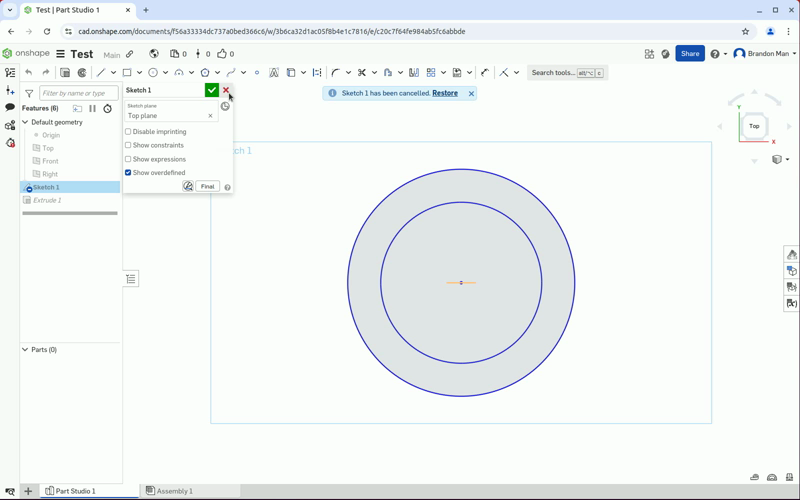
key(shift+s)
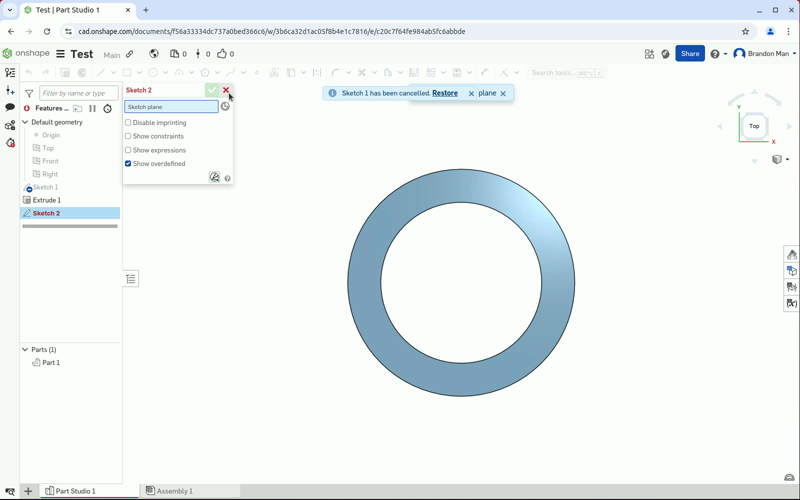
mouse_move(73, 150)
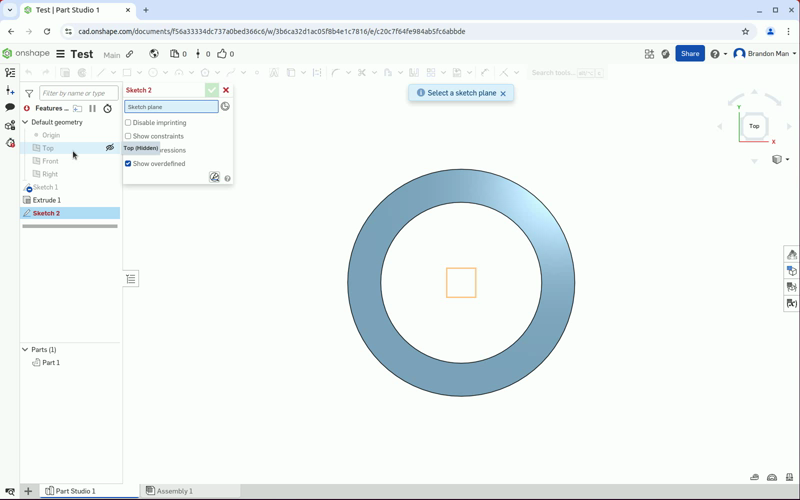
click(73, 150)
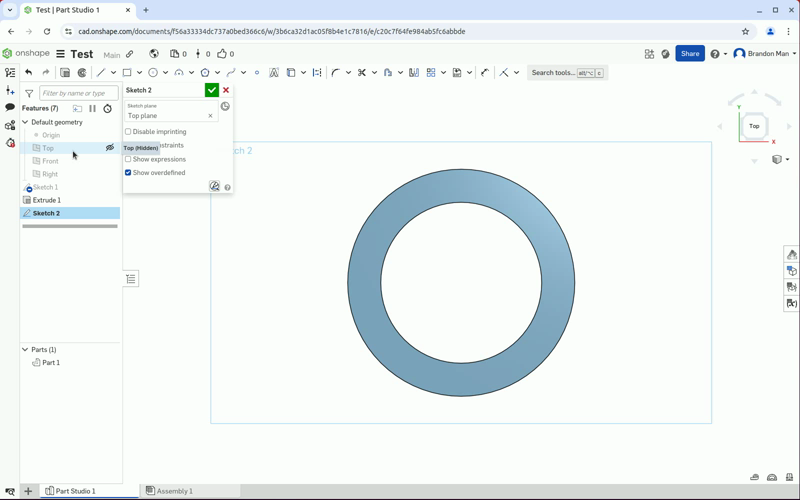
mouse_move(73, 352)
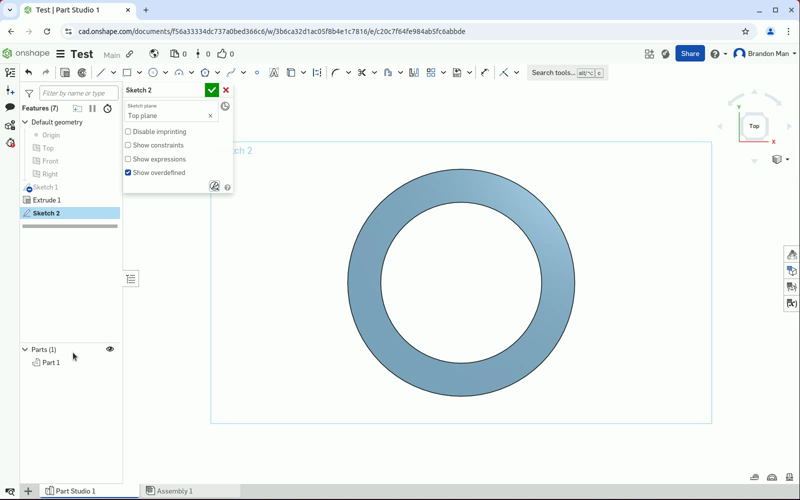
key(y)
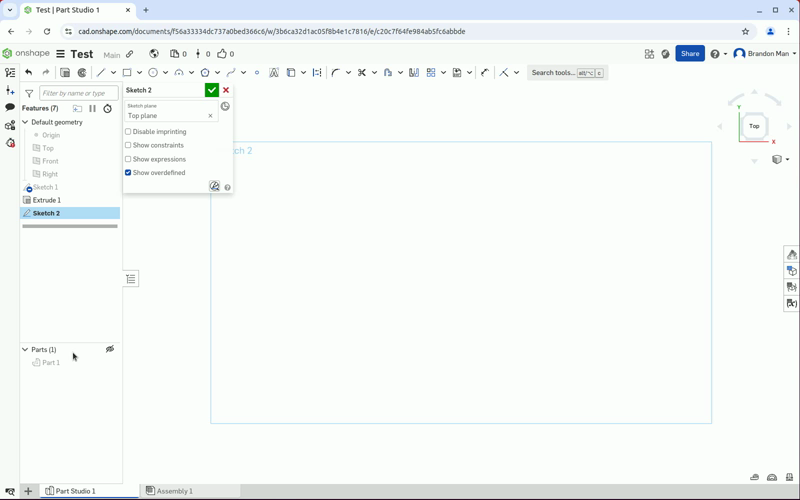
key(c)
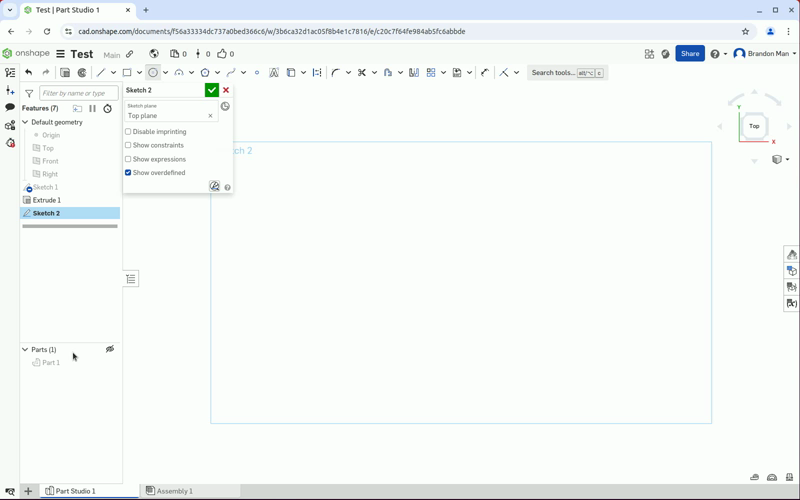
key_down(shift)
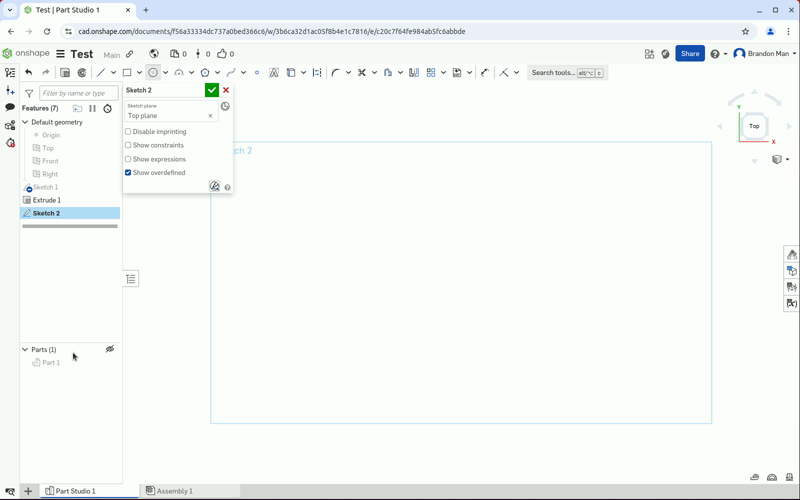
mouse_move(460, 282)
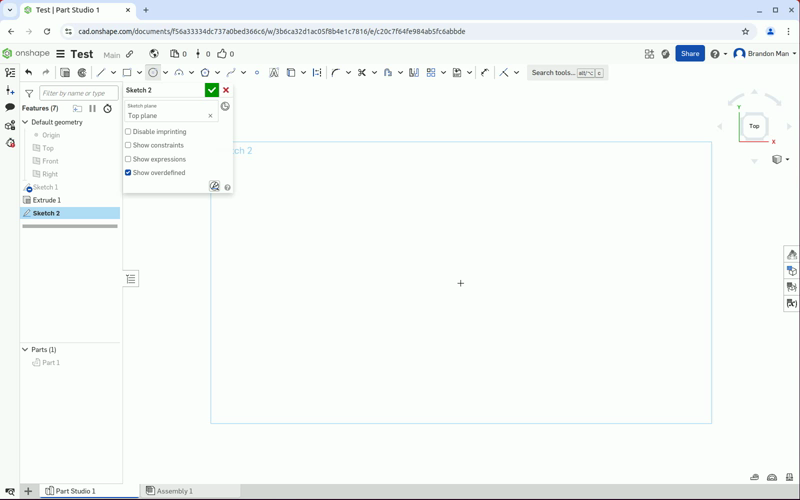
click(460, 282)
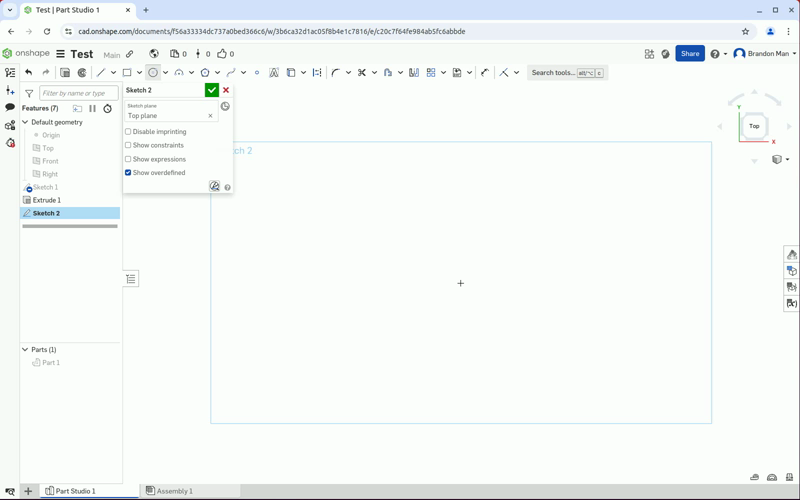
key_up(shift)
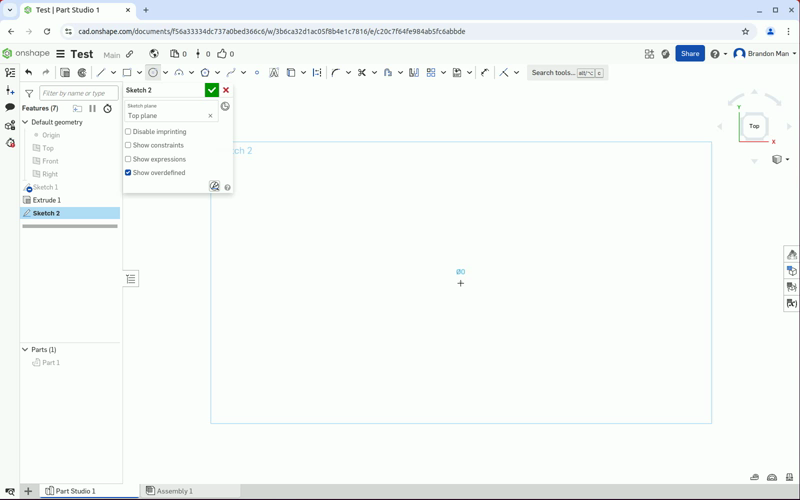
mouse_move(540, 282)
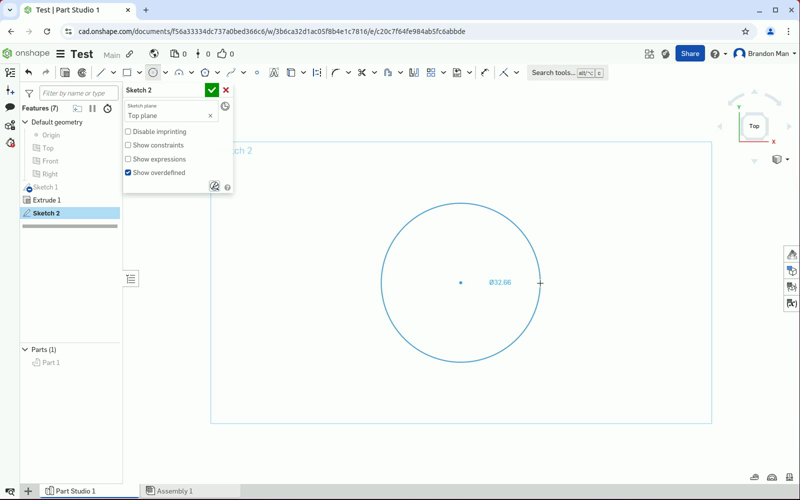
click(540, 282)
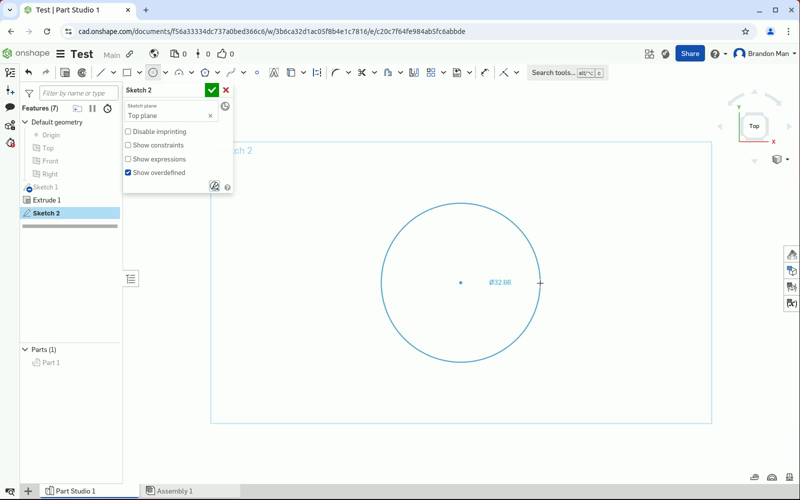
key(esc)
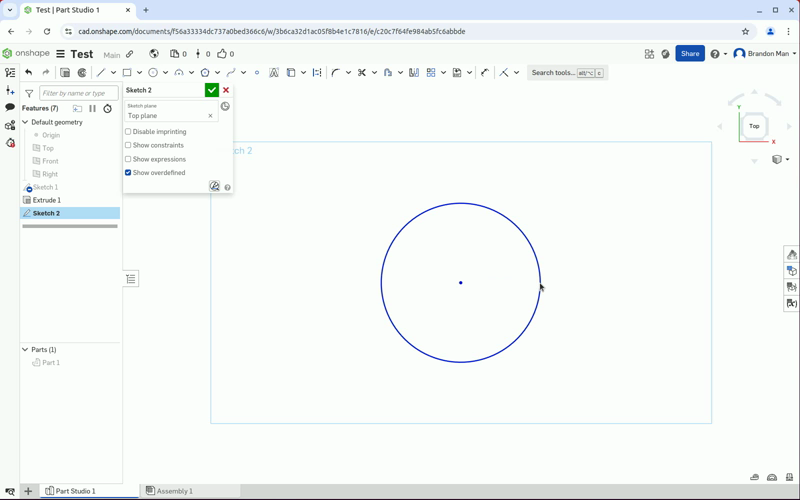
mouse_move(459, 270)
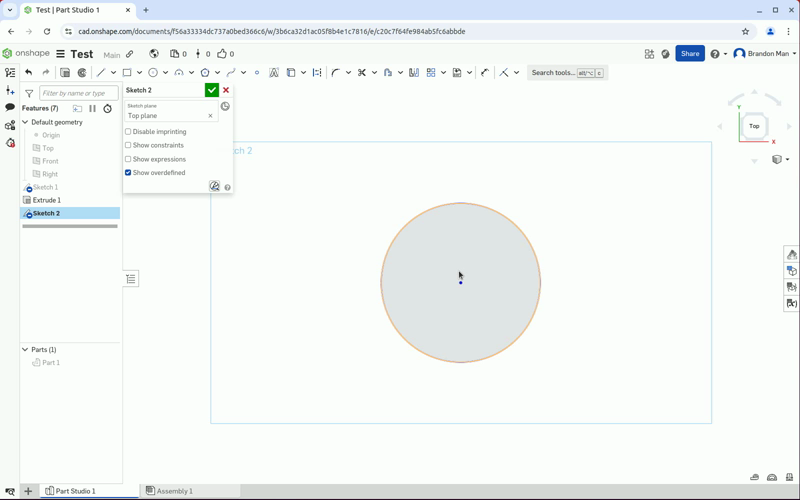
click(459, 270)
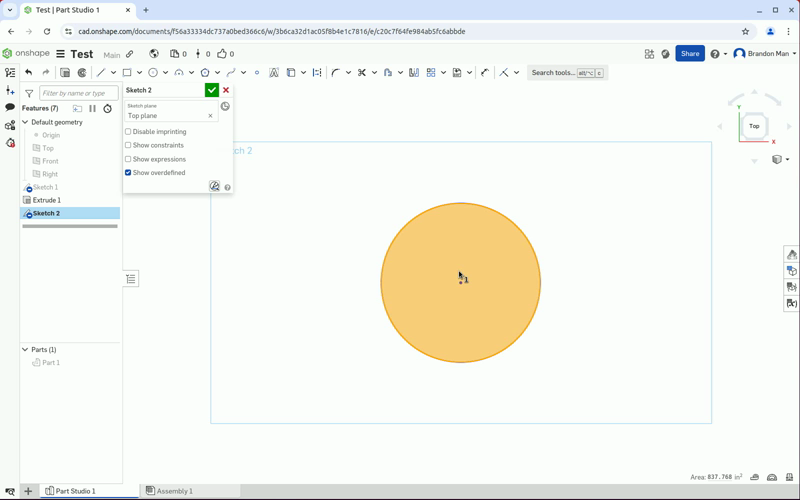
mouse_move(73, 352)
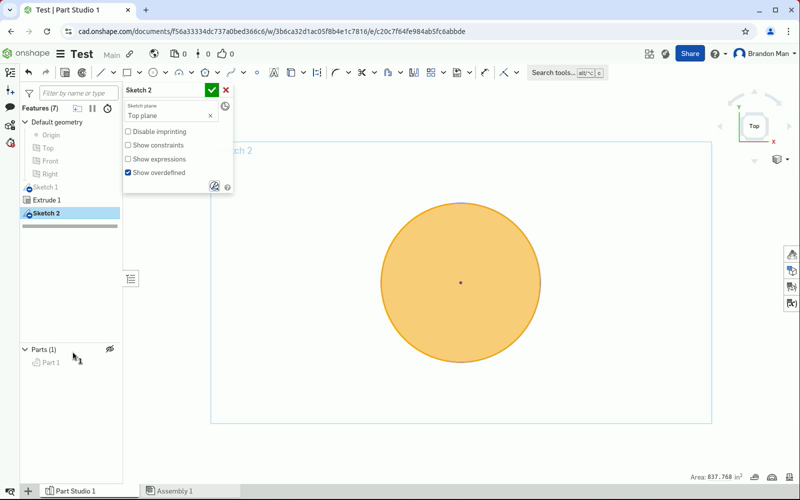
key(shift+y)
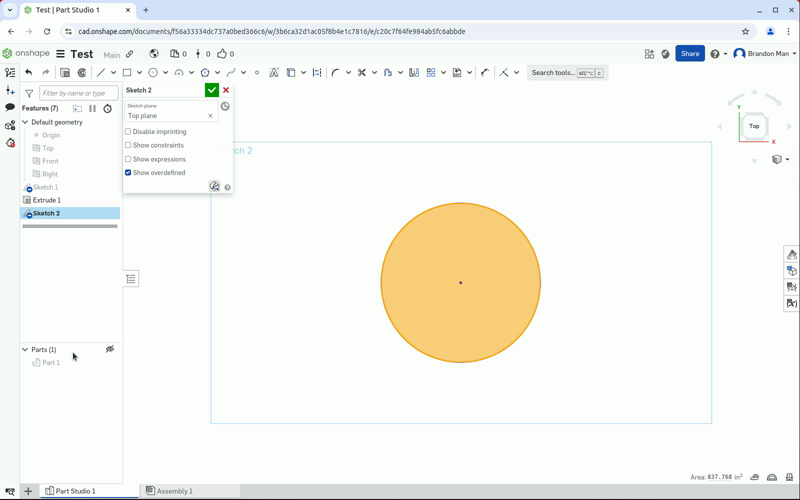
key(shift+e)
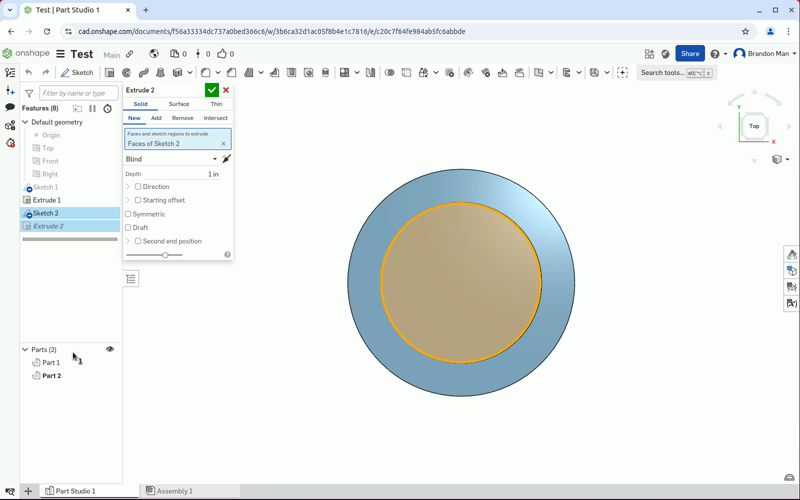
mouse_move(143, 106)
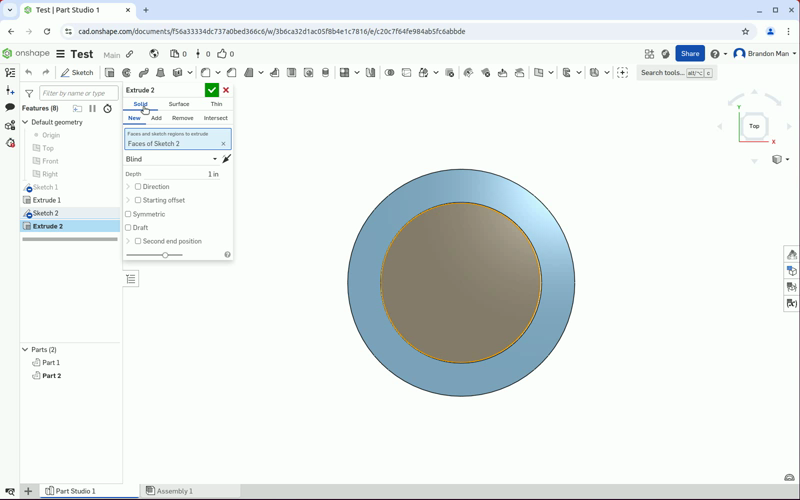
click(143, 106)
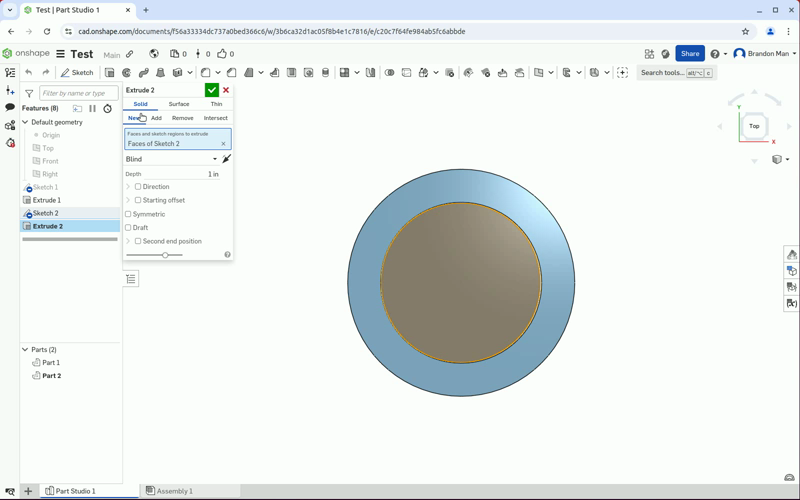
mouse_move(137, 120)
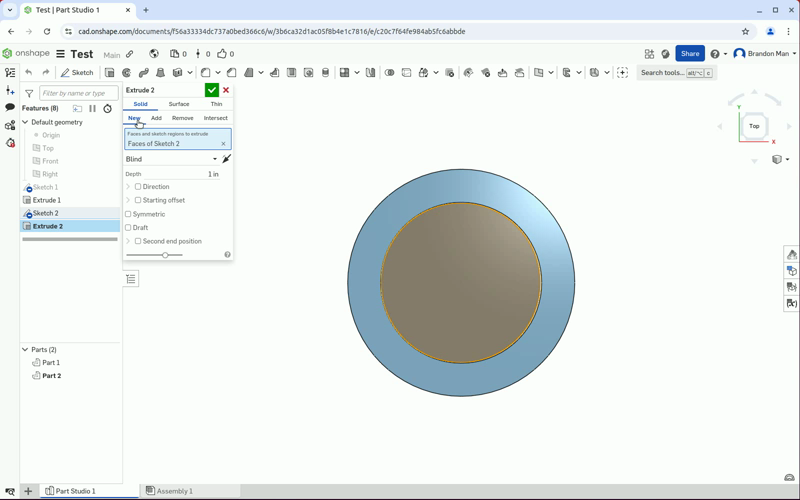
click(137, 120)
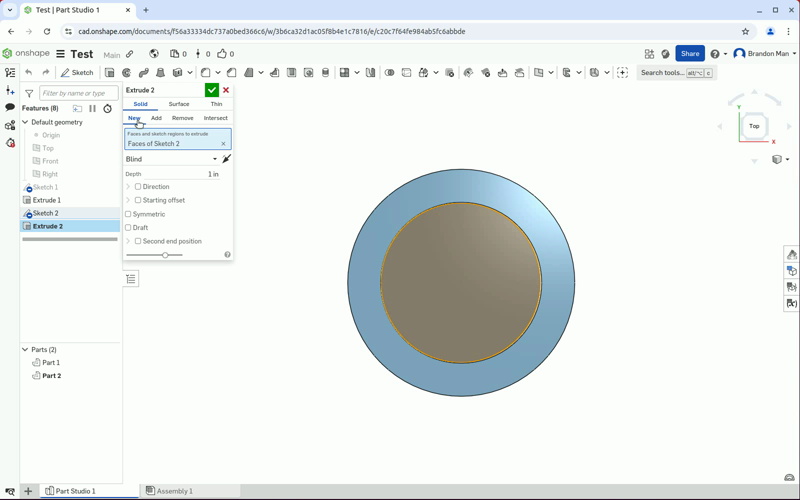
key(tab, 4)
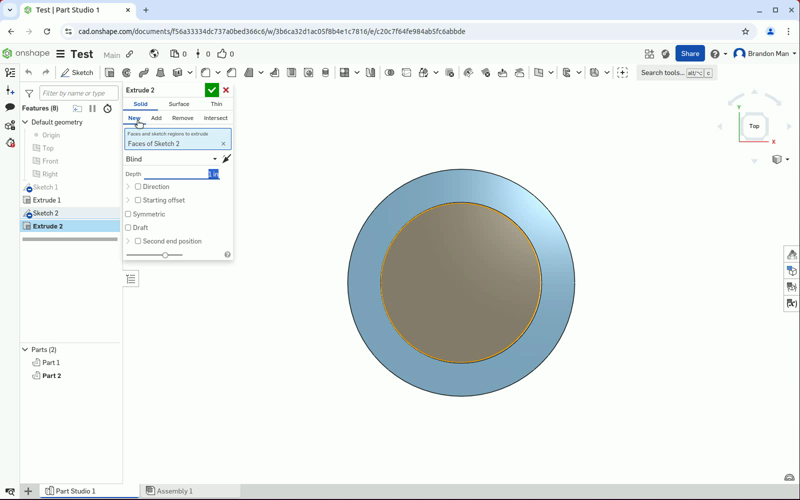
text(-5.777)
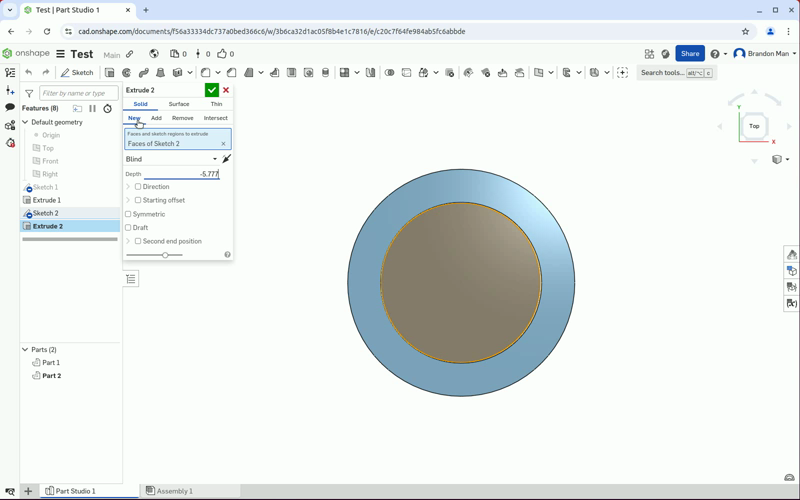
key(enter)
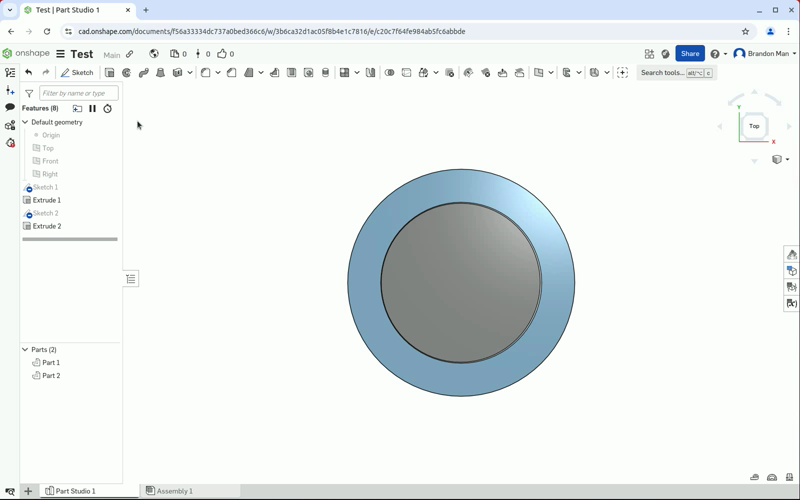
key(shift+h)
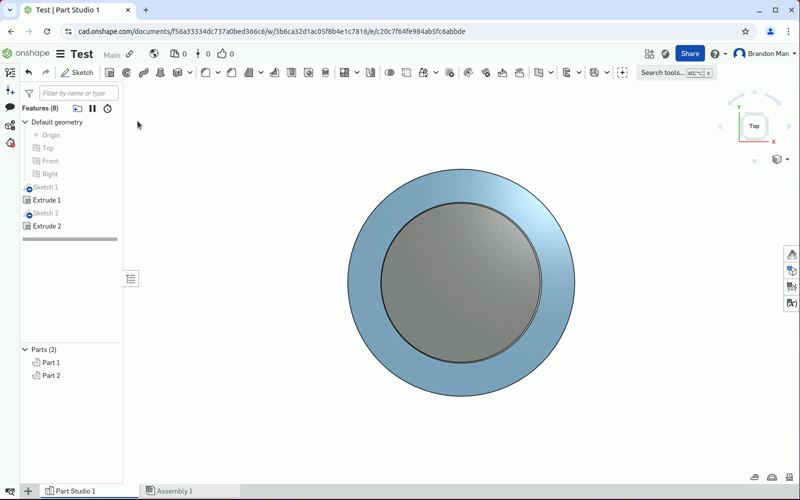
key(shift+h)
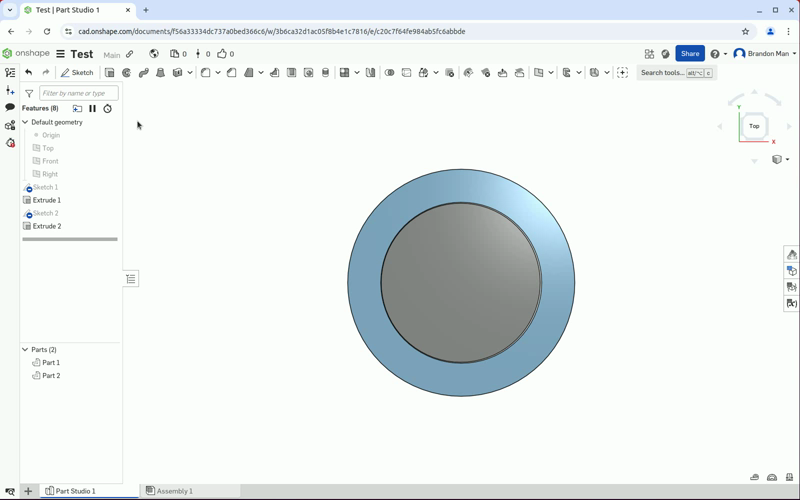
mouse_move(73, 189)
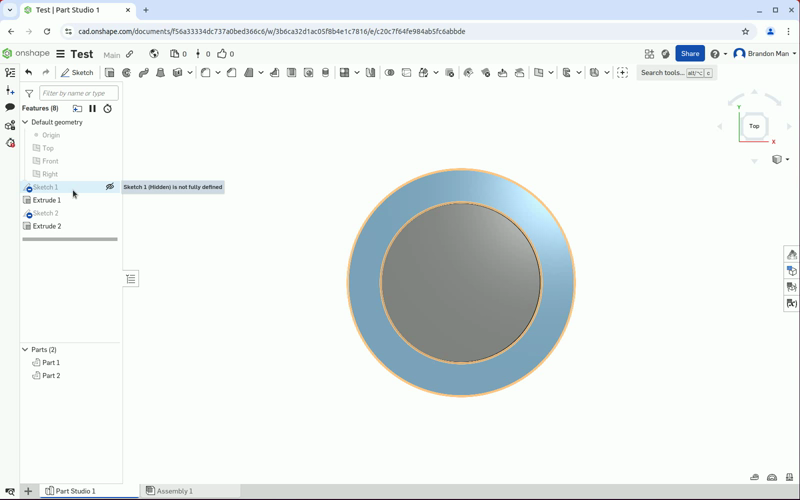
click(73, 189)
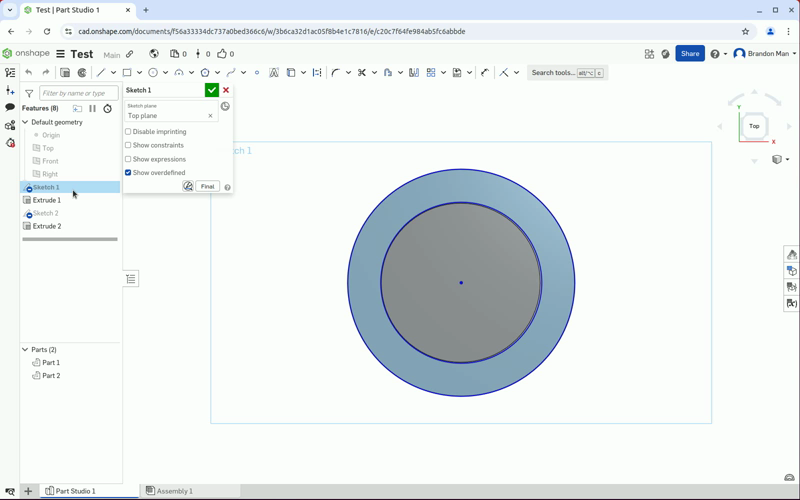
mouse_move(229, 92)
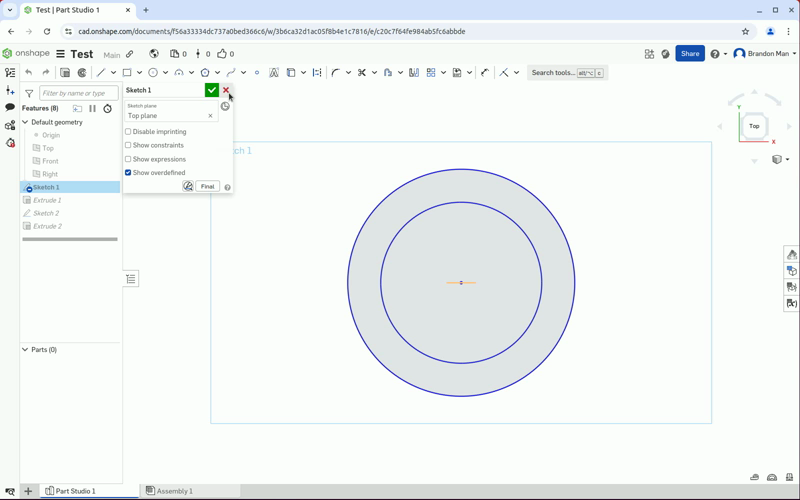
click(229, 92)
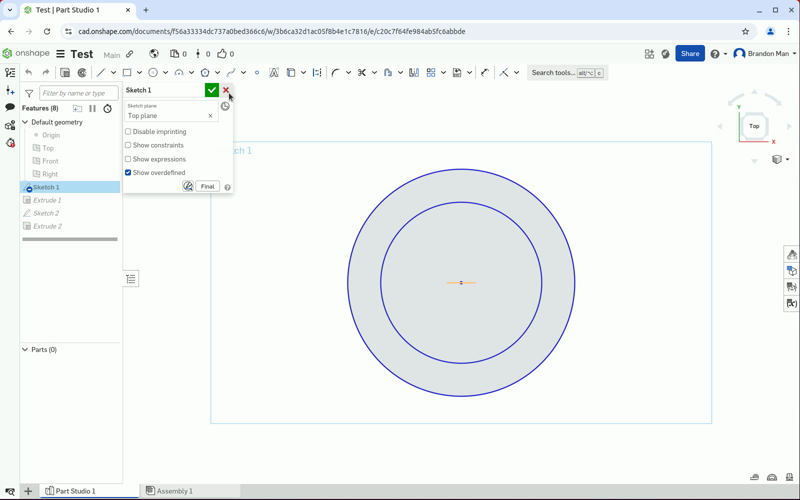
key(shift+s)
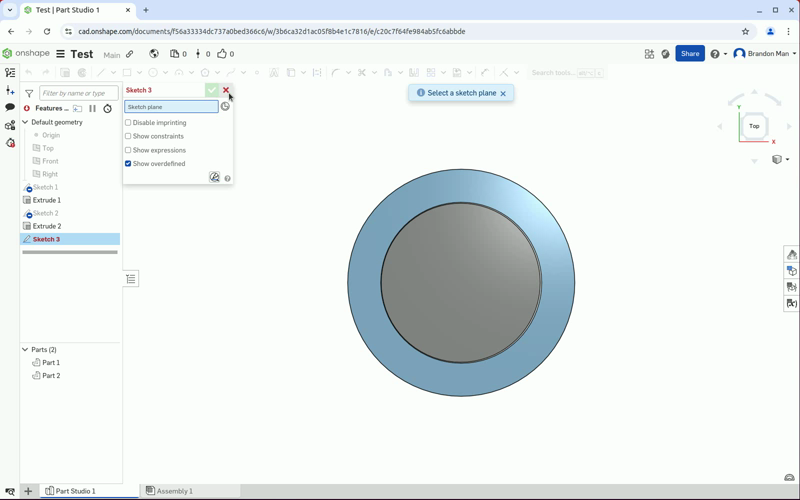
mouse_move(73, 150)
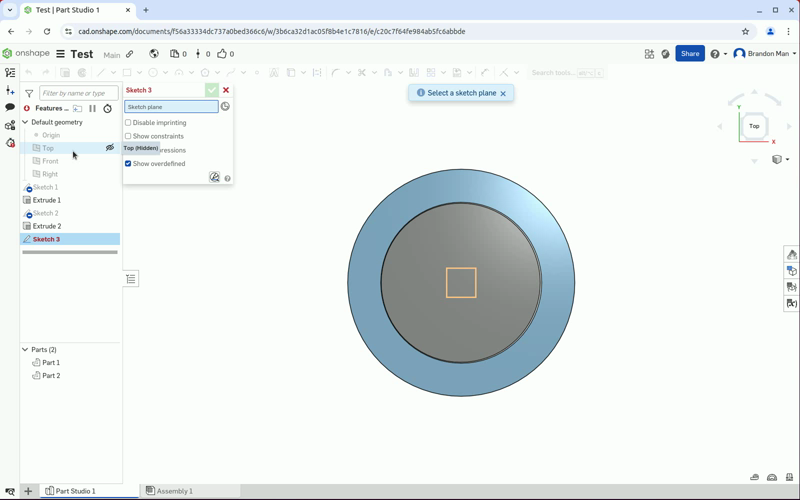
click(73, 150)
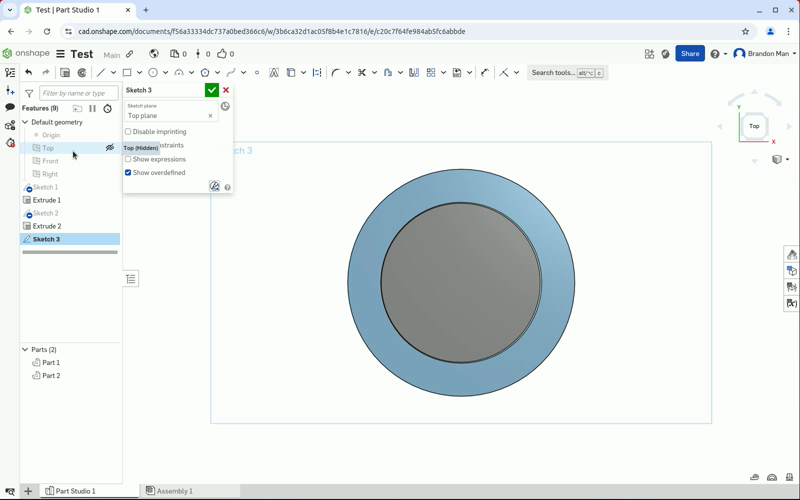
mouse_move(73, 352)
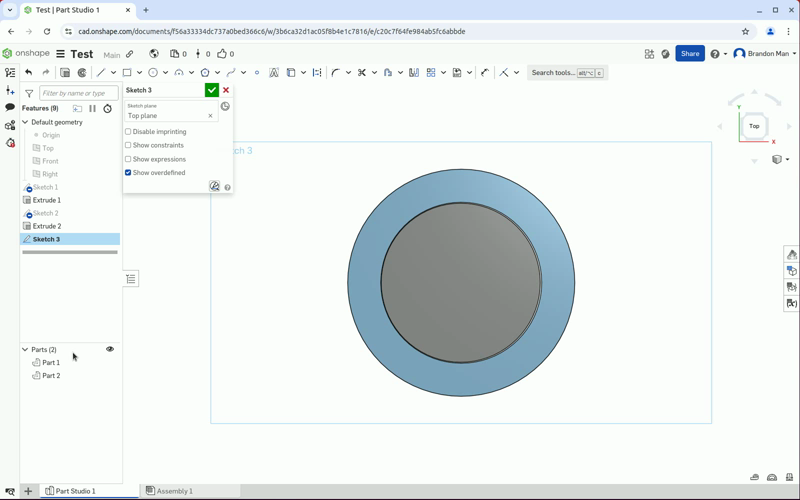
key(y)
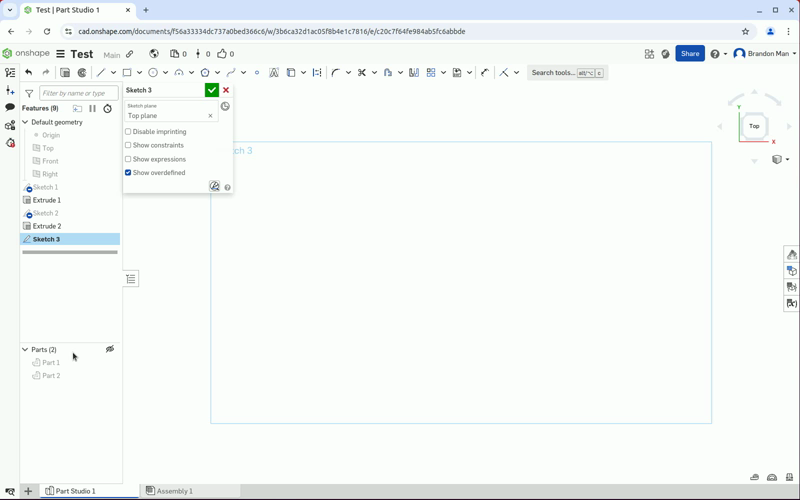
key(c)
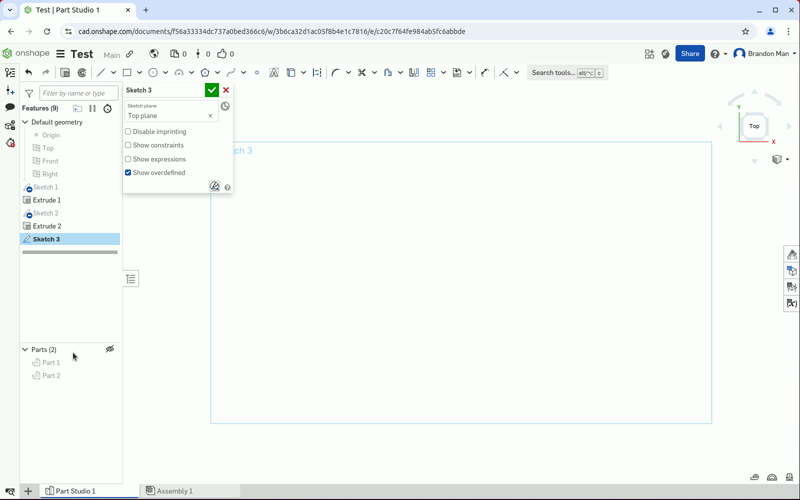
key_down(shift)
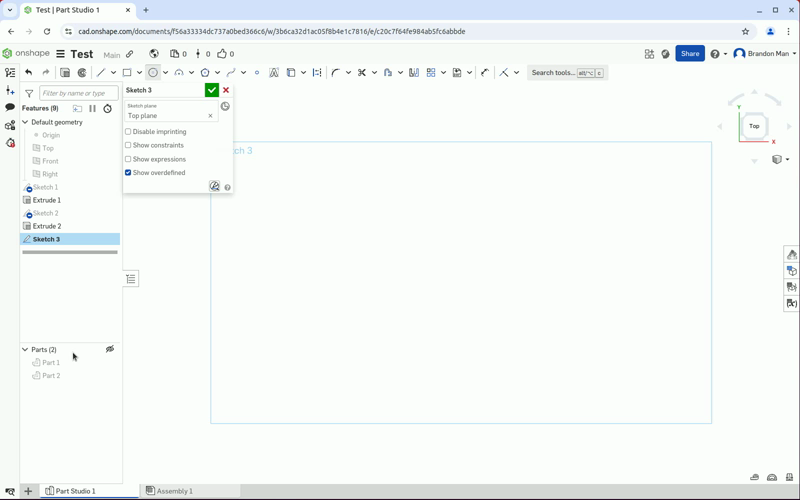
mouse_move(461, 282)
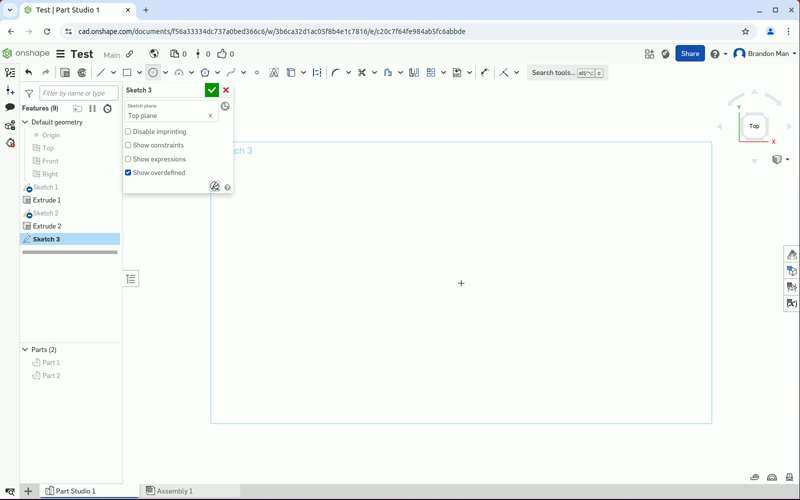
click(461, 282)
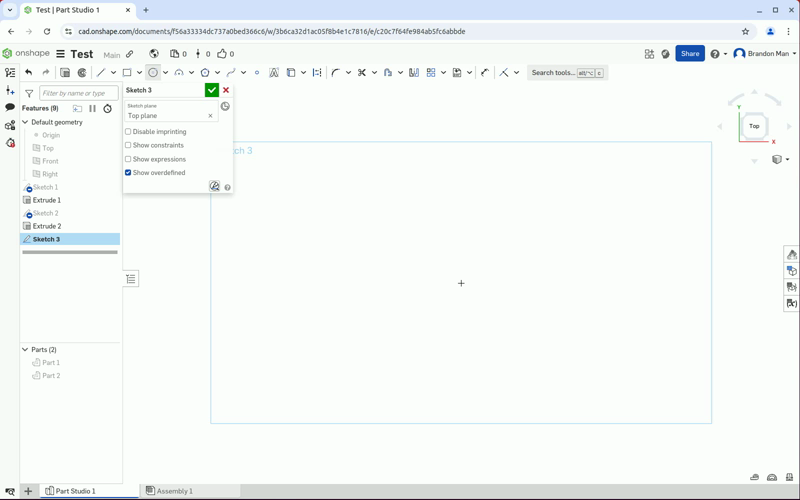
key_up(shift)
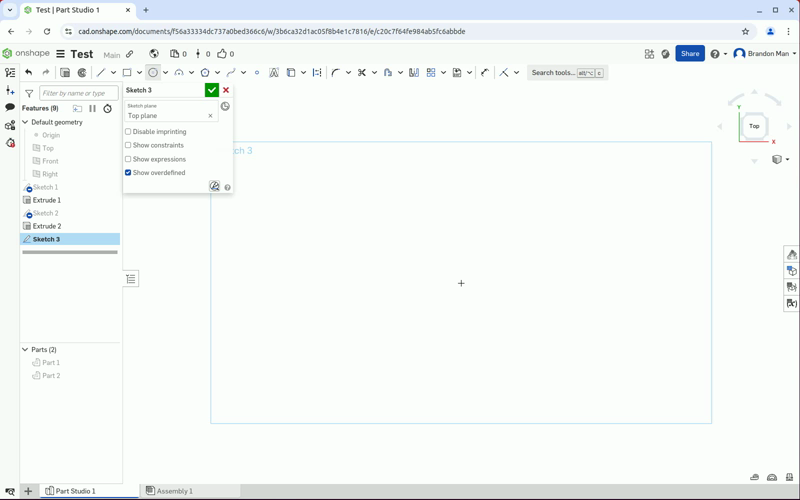
mouse_move(574, 282)
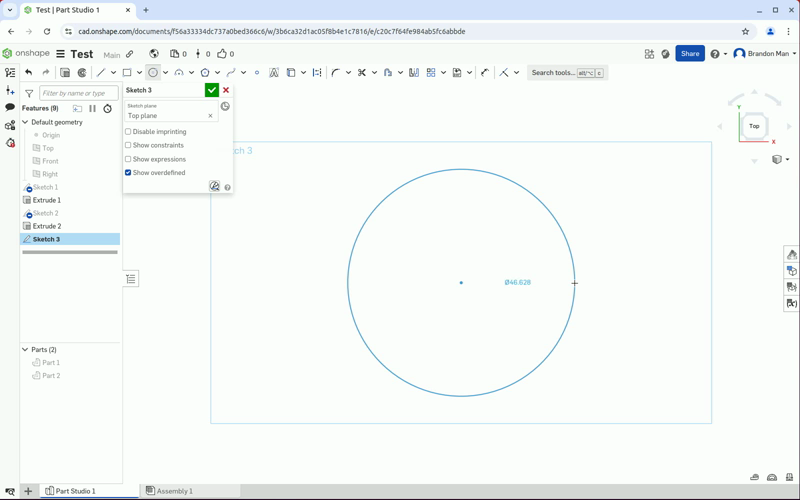
click(574, 282)
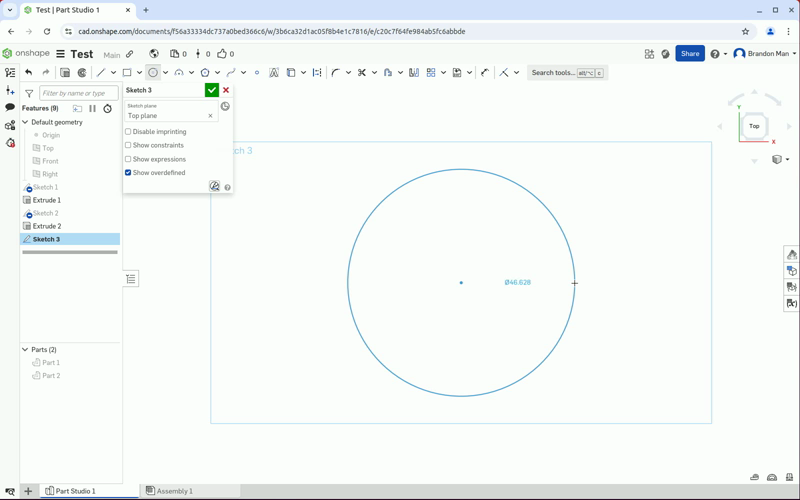
key(esc)
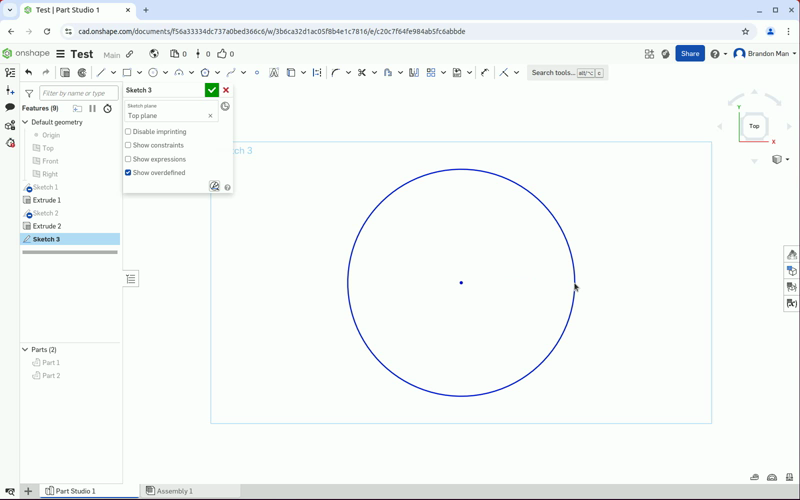
key(c)
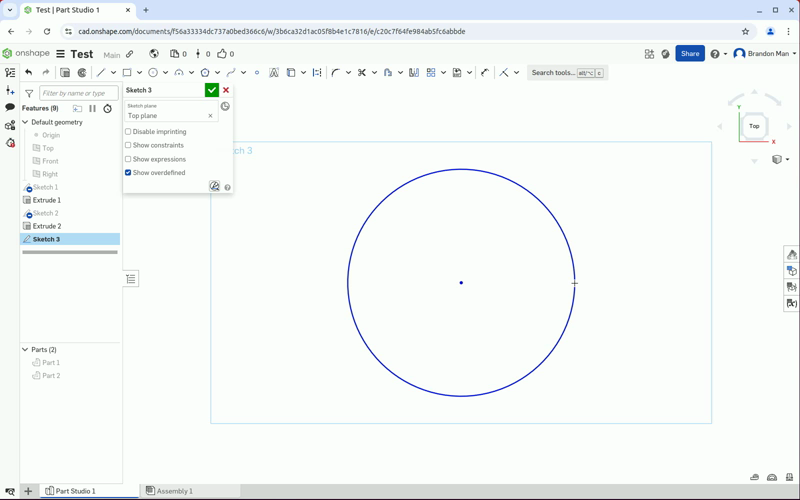
key_down(shift)
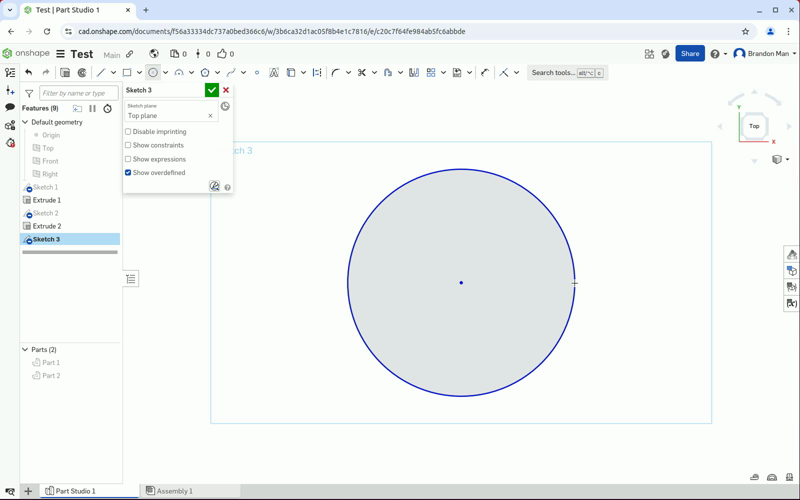
mouse_move(461, 282)
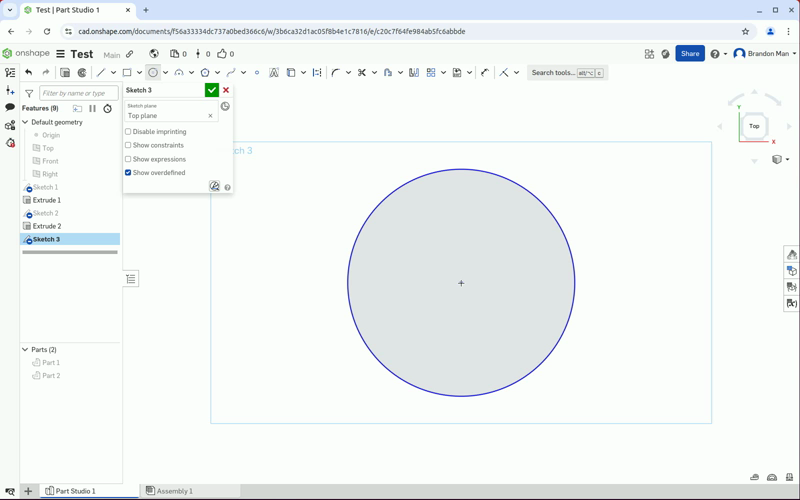
click(461, 282)
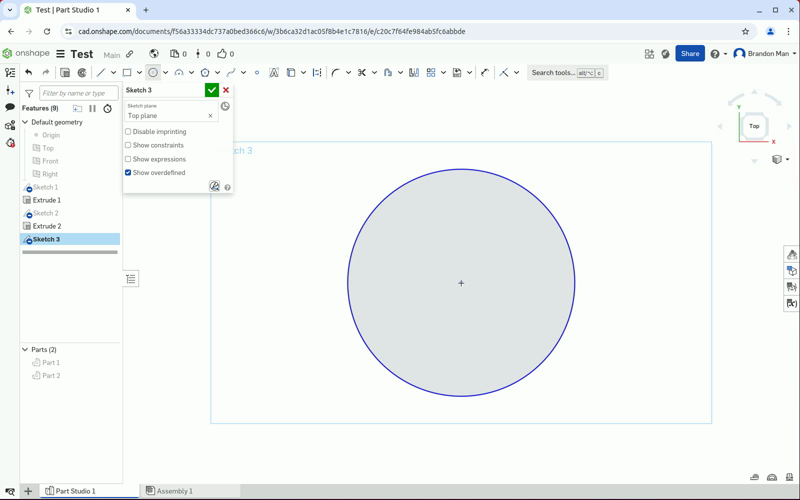
key_up(shift)
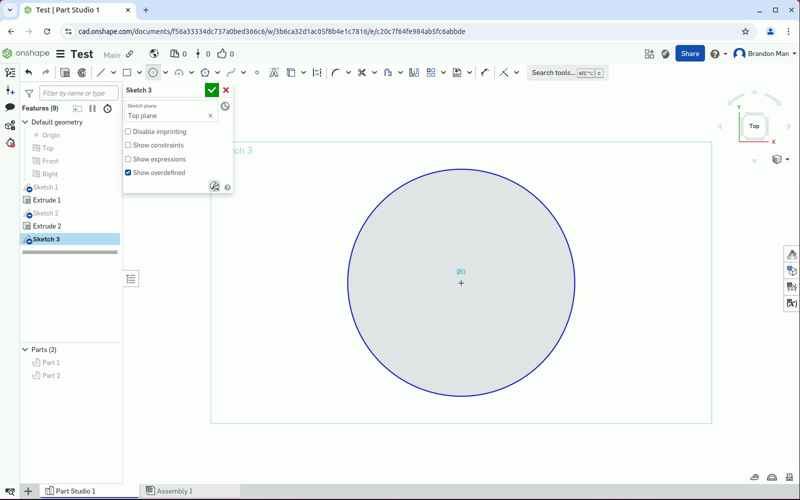
mouse_move(541, 282)
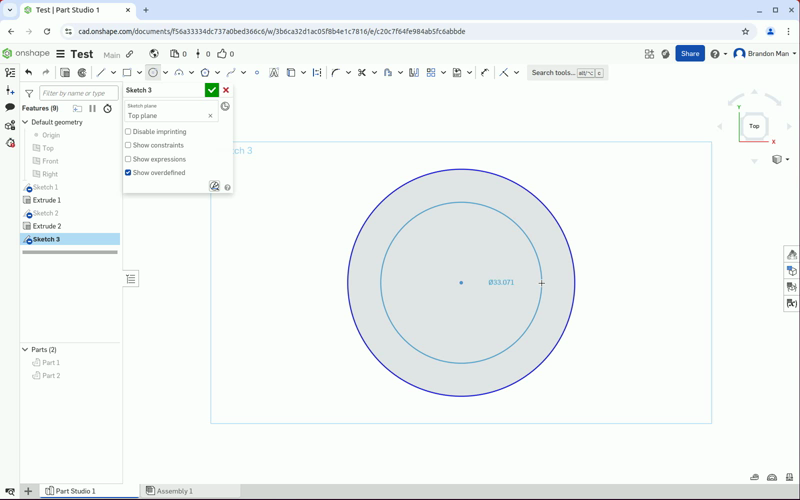
click(541, 282)
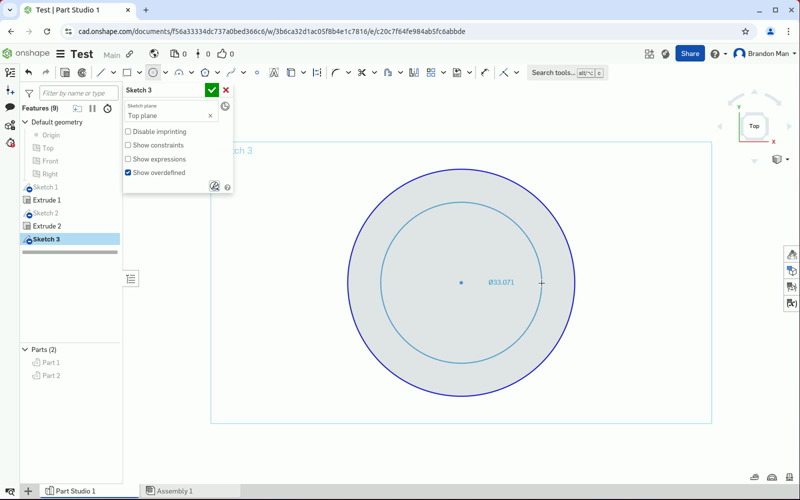
key(esc)
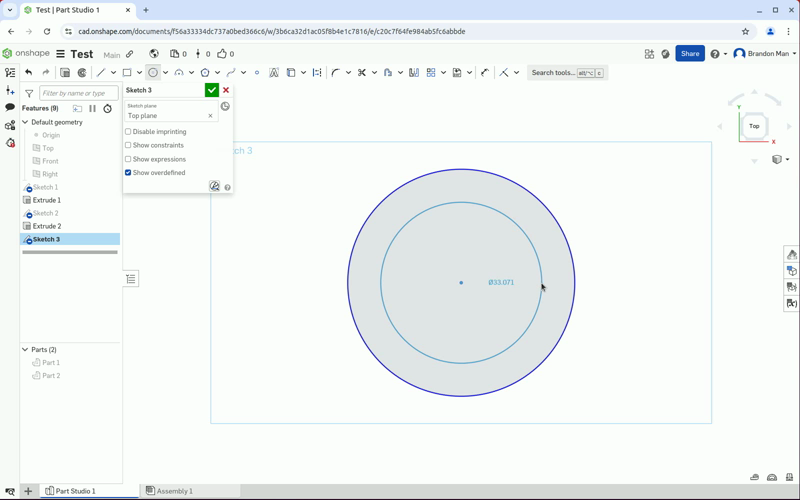
mouse_move(365, 287)
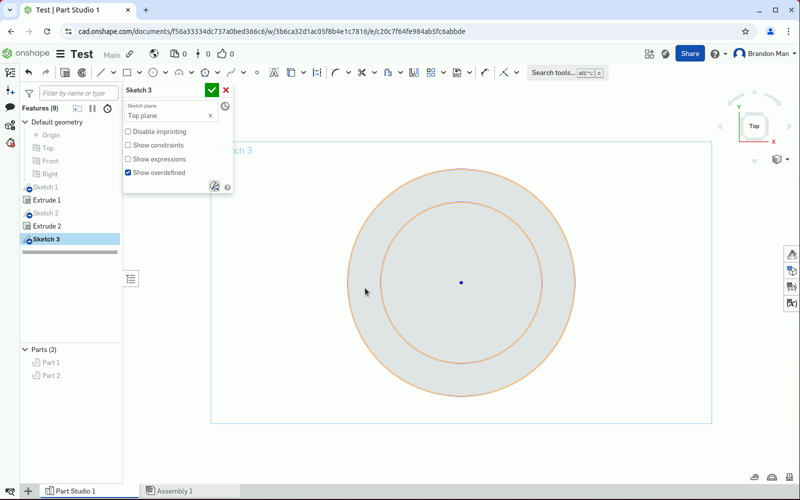
click(365, 287)
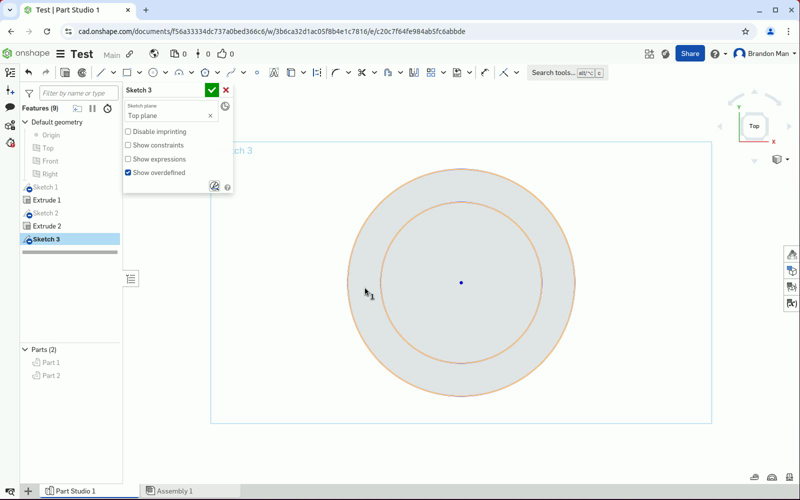
mouse_move(73, 352)
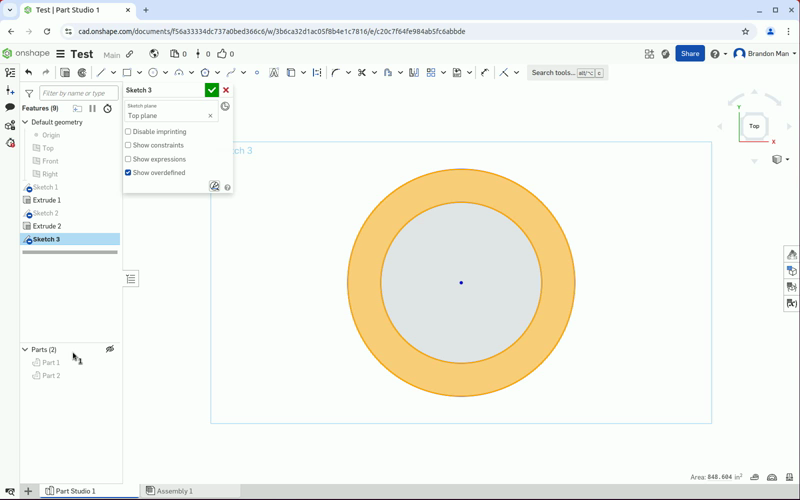
key(shift+y)
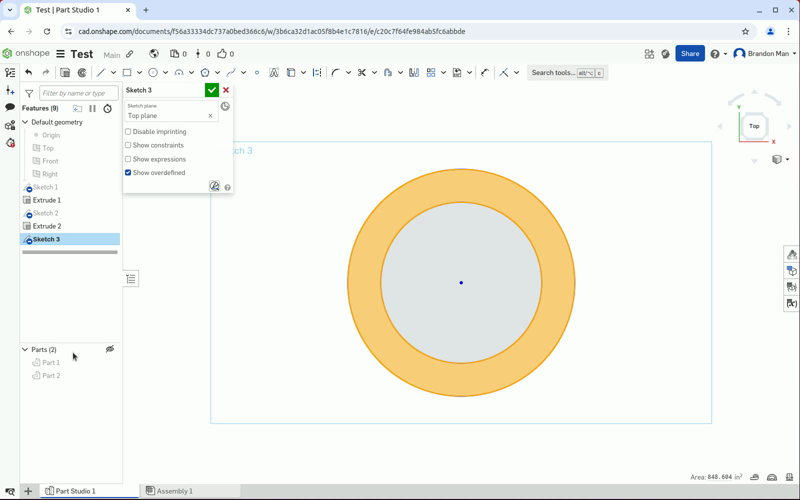
key(shift+e)
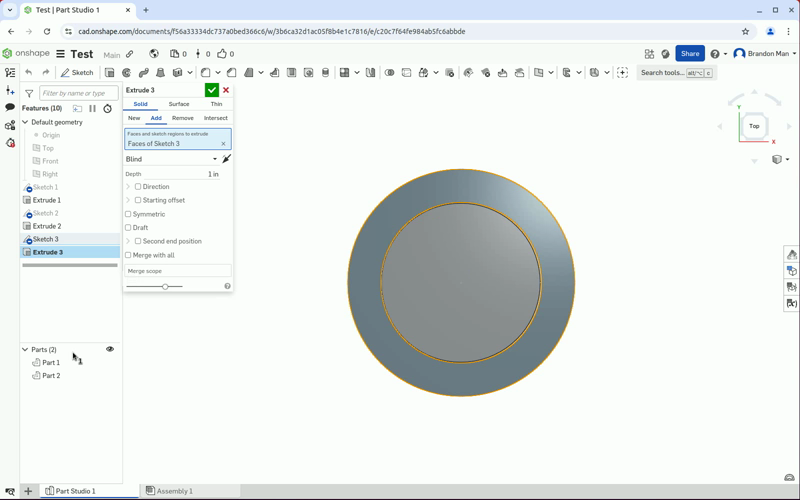
mouse_move(143, 106)
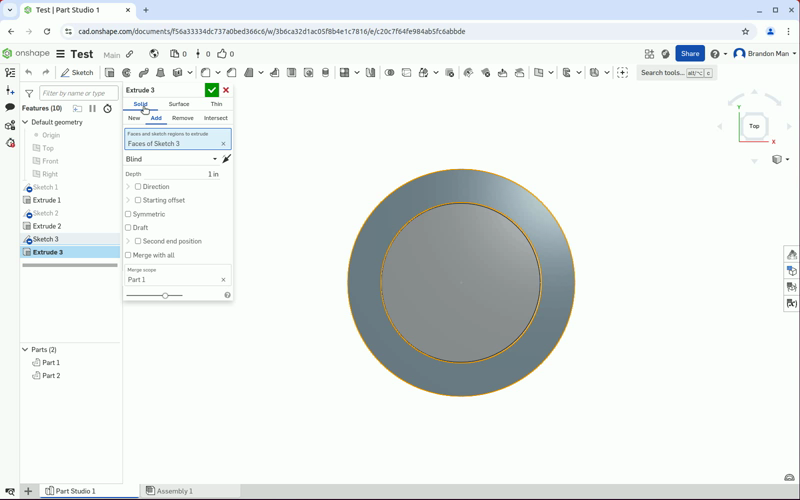
click(143, 106)
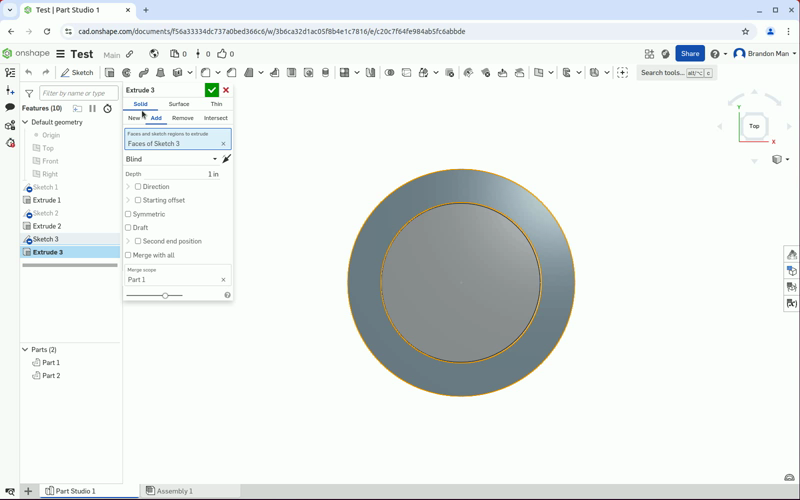
mouse_move(137, 120)
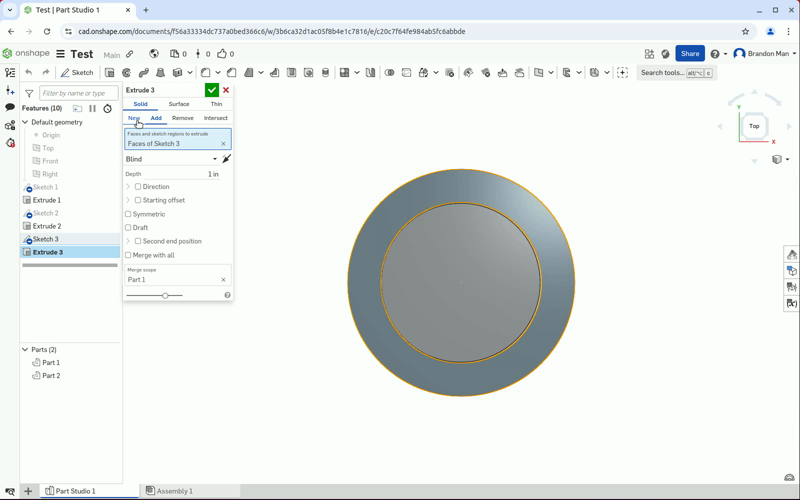
click(137, 120)
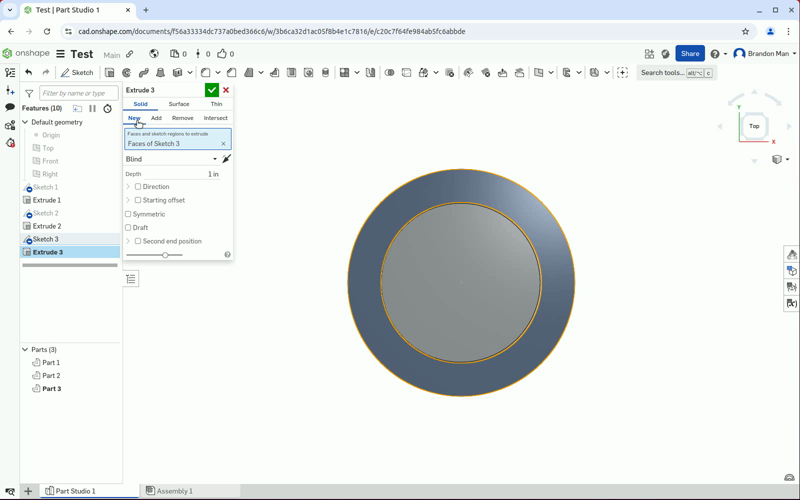
key(tab, 4)
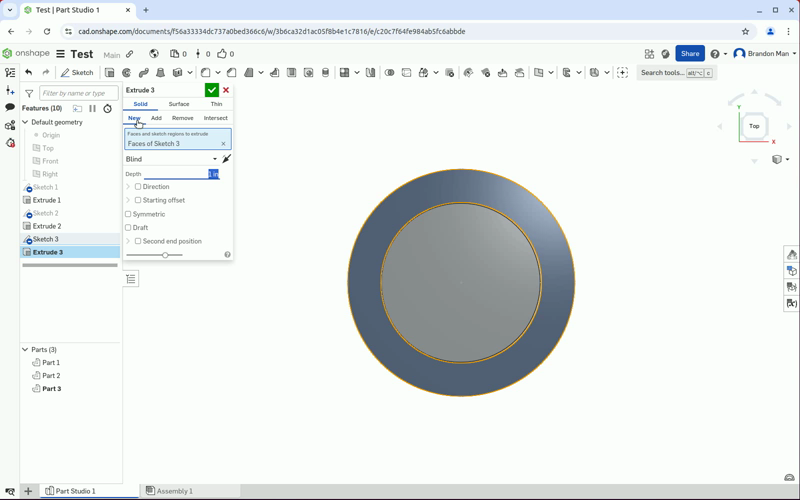
text(4.333)
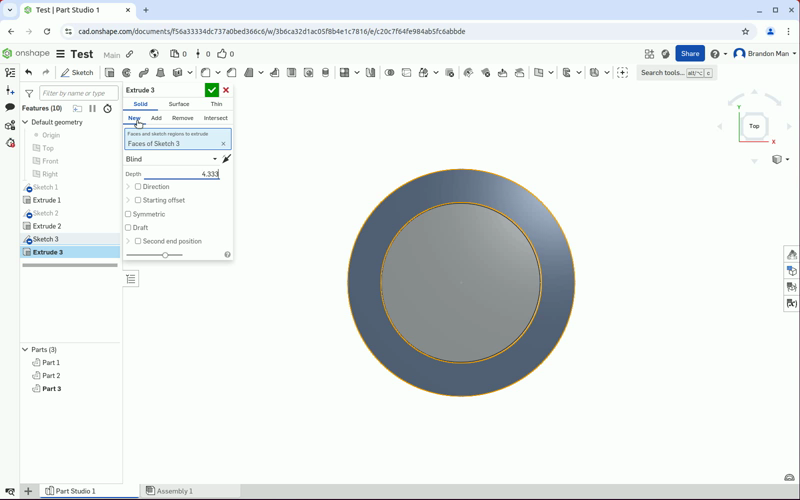
key(enter)
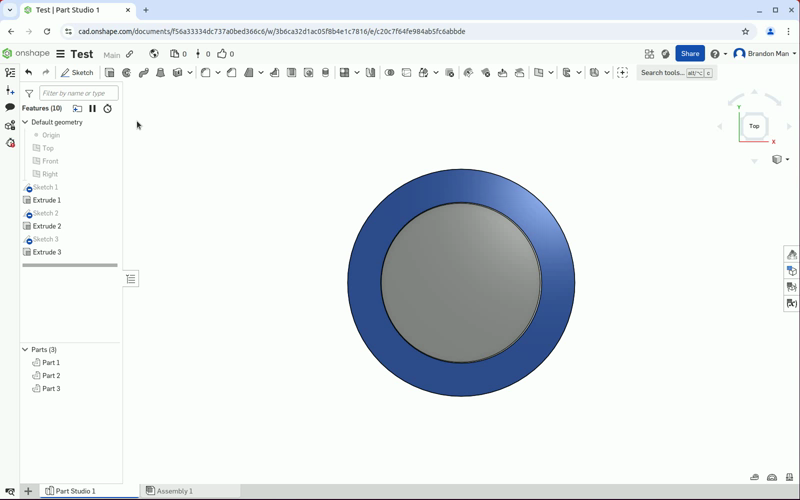
key(shift+h)
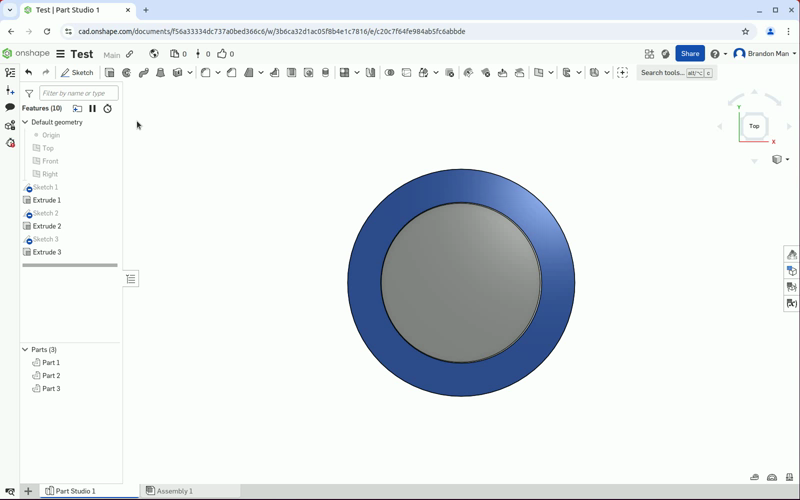
key(shift+h)
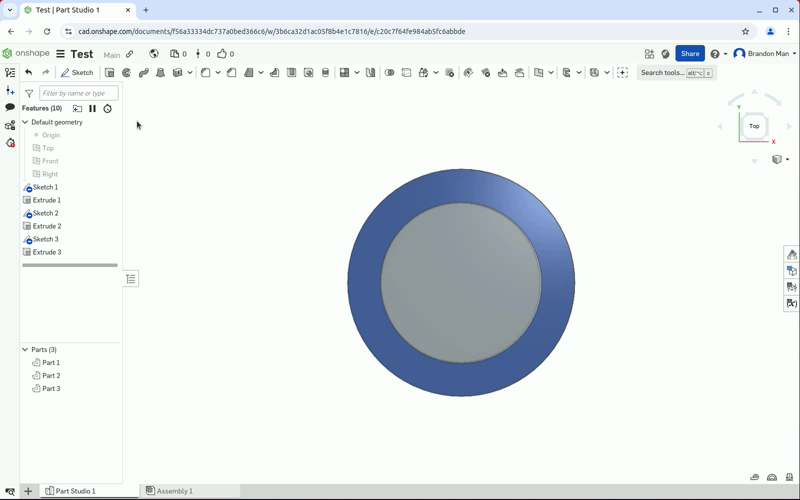
key(shift+7)
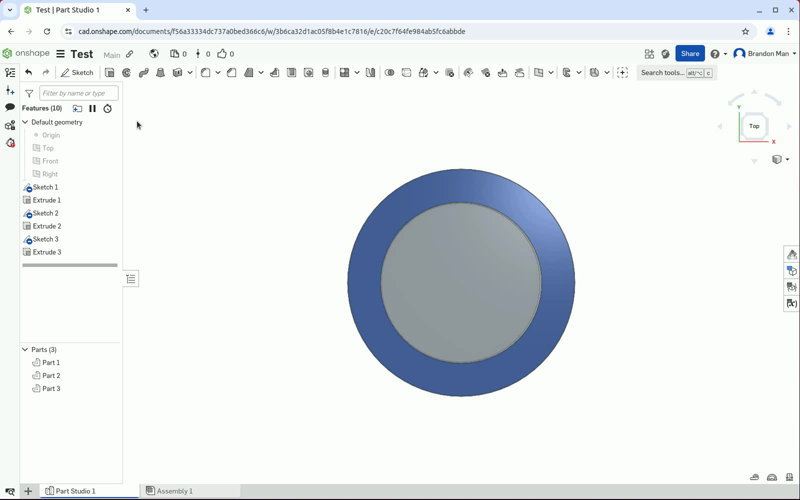
key(up, 3)
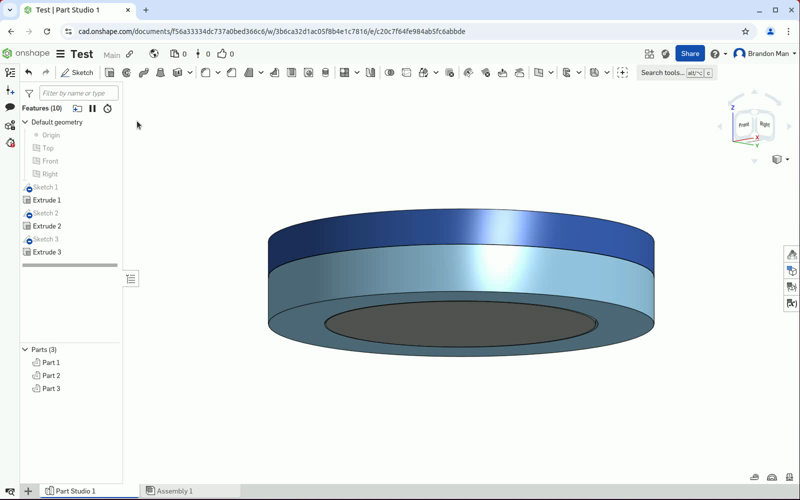
key(left, 3)
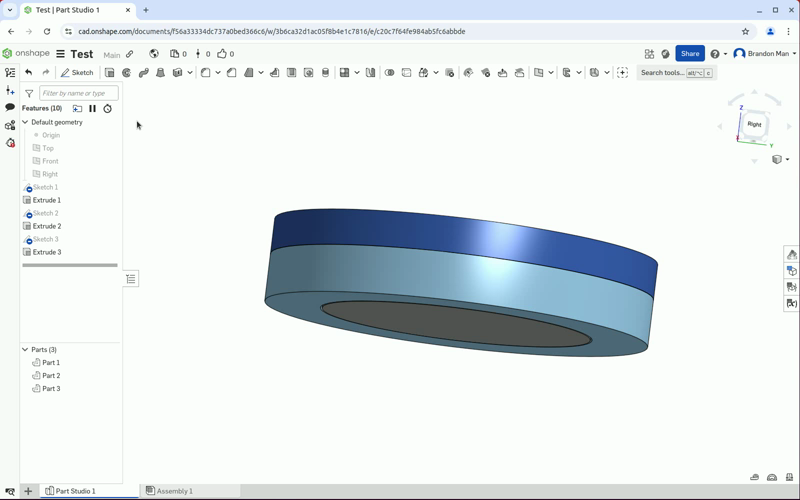
key(right, 3)
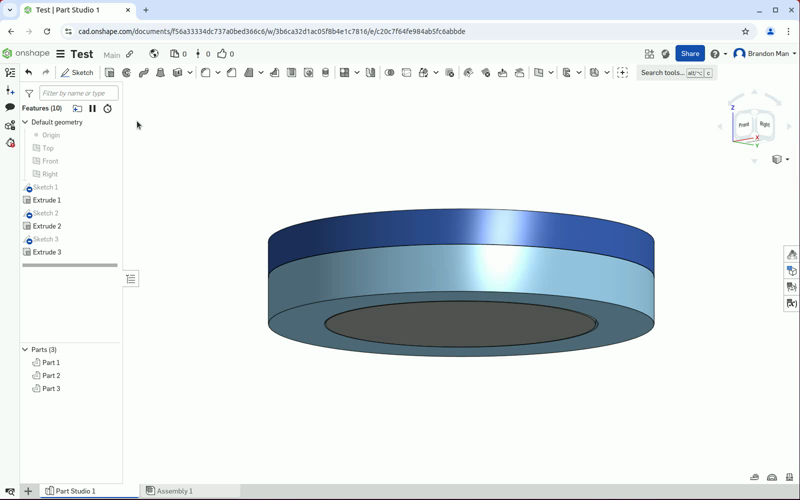
key(down, 3)
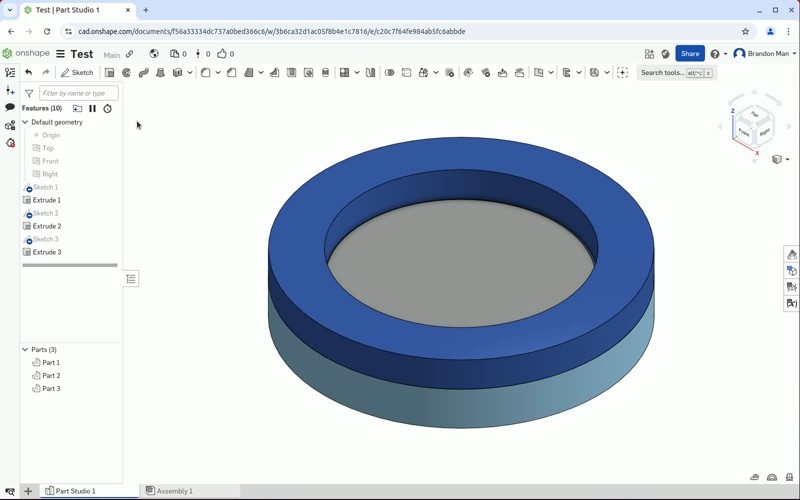
mouse_move(73, 189)
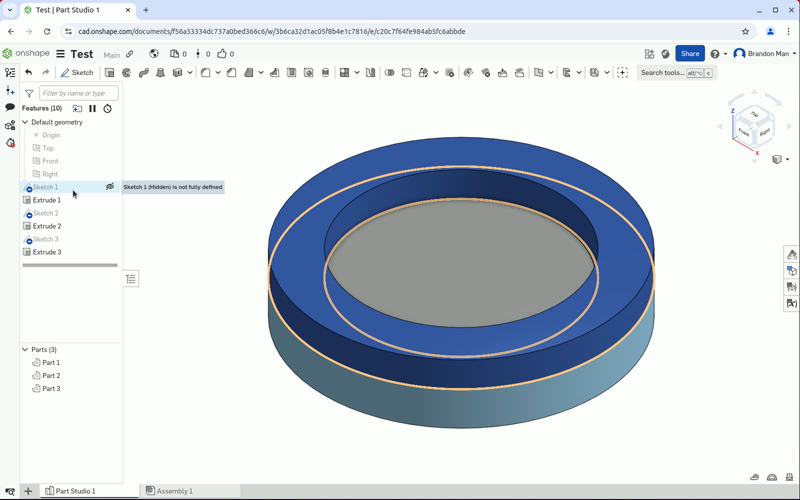
click(73, 189)